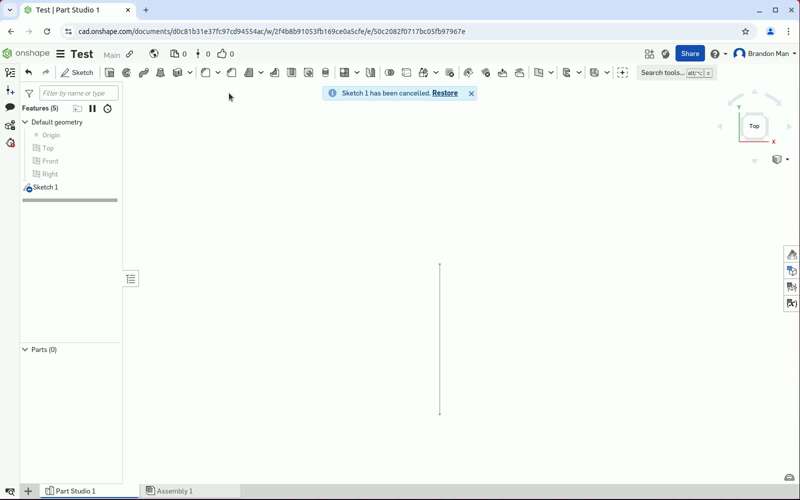
key(shift+h)
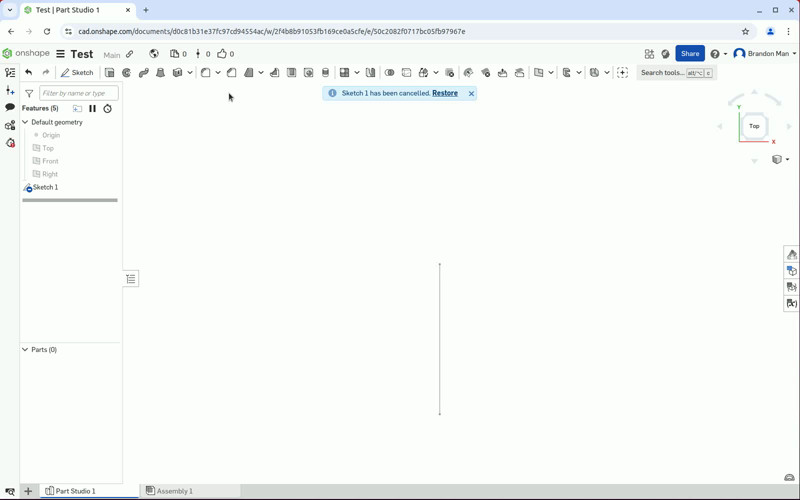
key(shift+s)
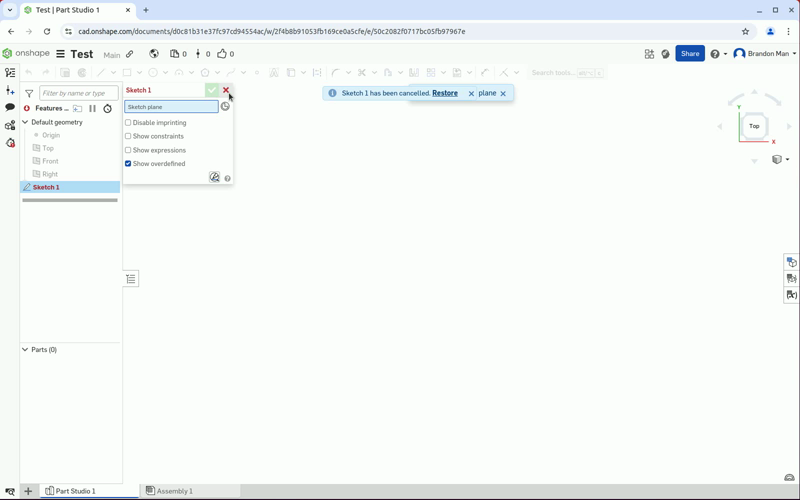
mouse_move(73, 150)
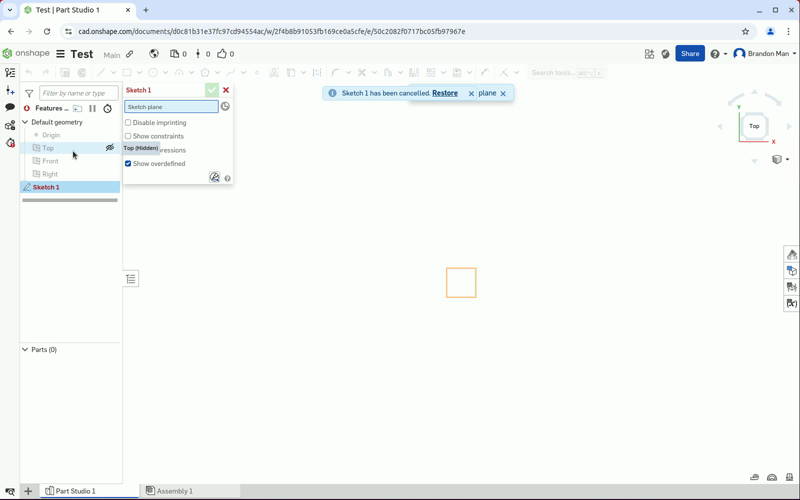
click(73, 150)
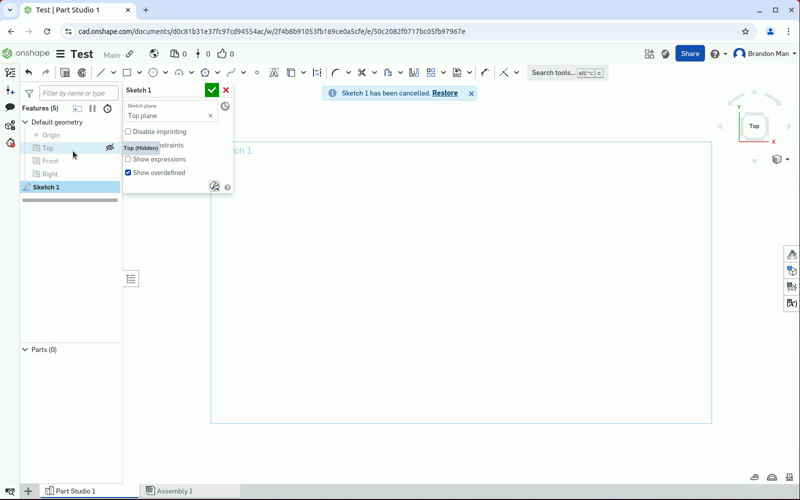
mouse_move(73, 352)
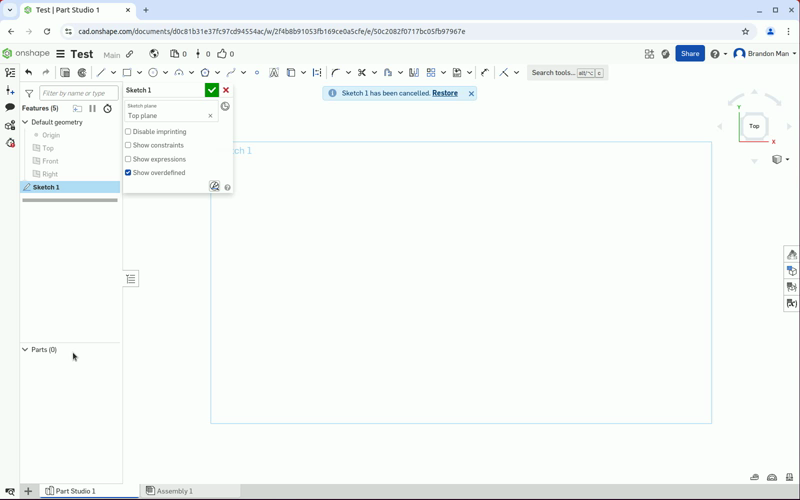
key(y)
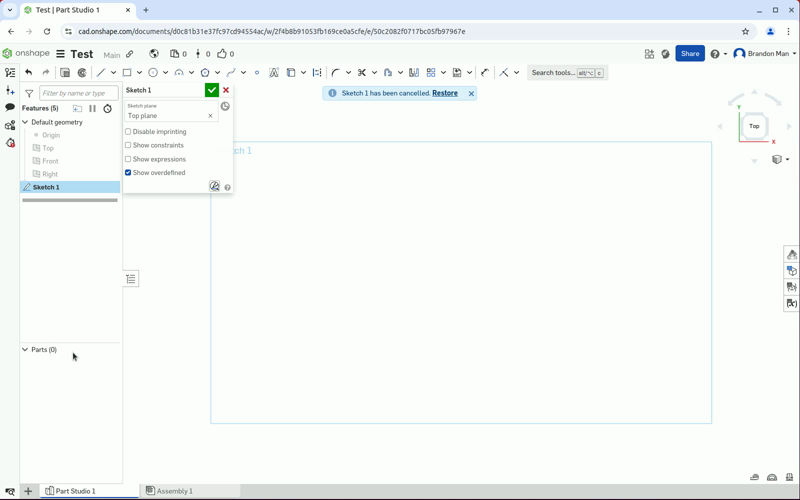
key(c)
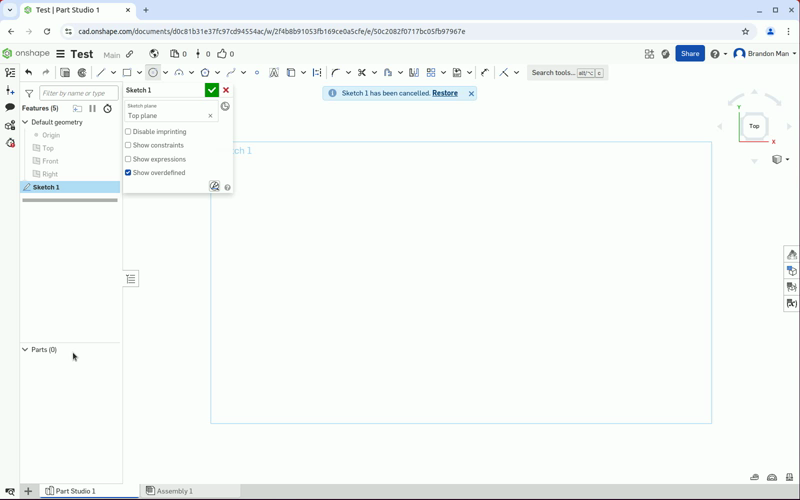
key_down(shift)
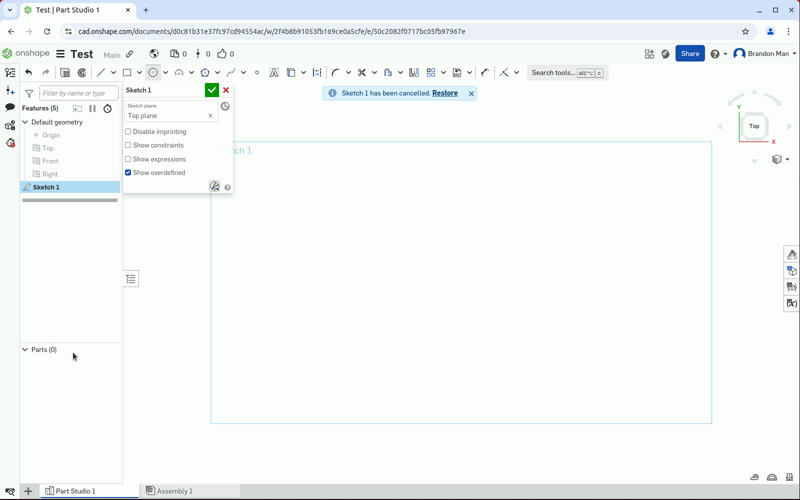
mouse_move(461, 282)
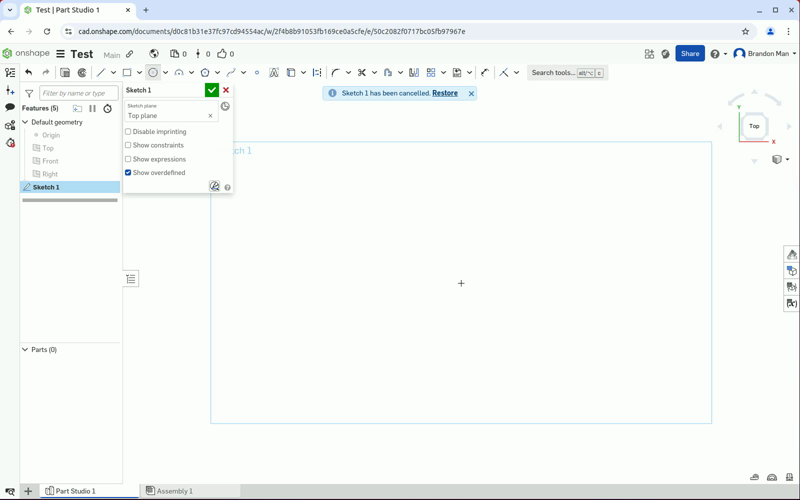
click(461, 282)
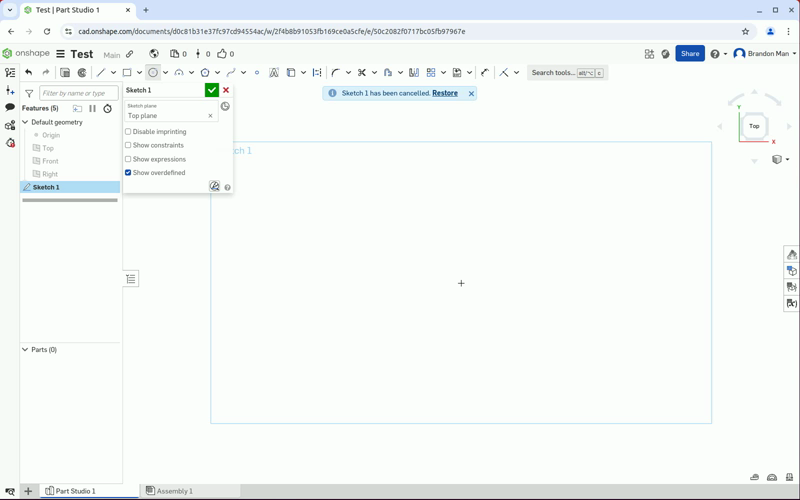
key_up(shift)
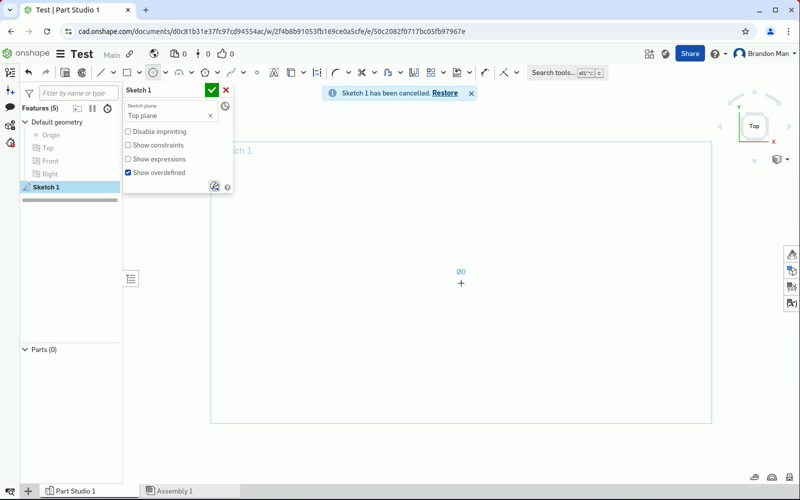
mouse_move(574, 282)
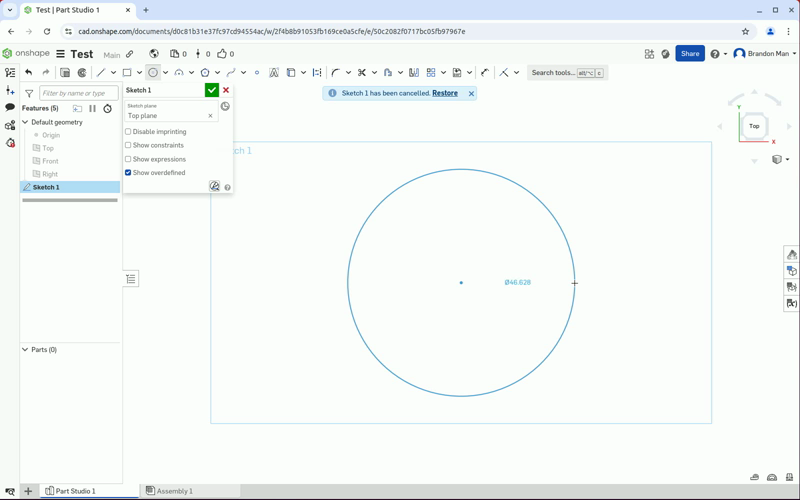
click(574, 282)
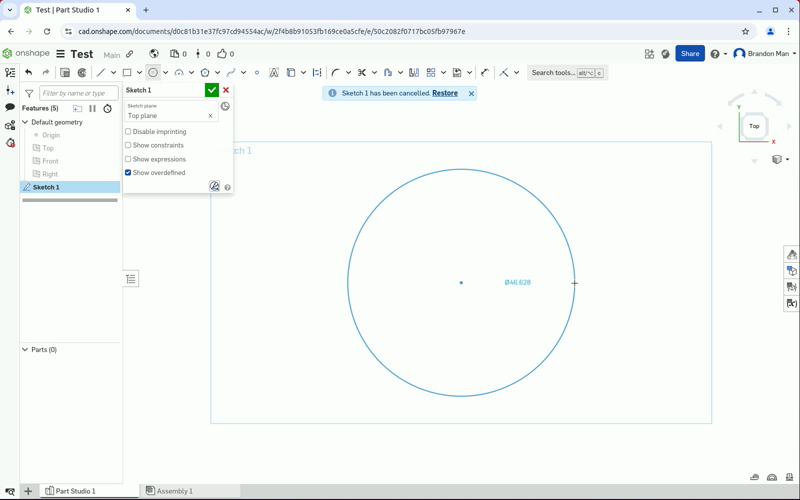
key(esc)
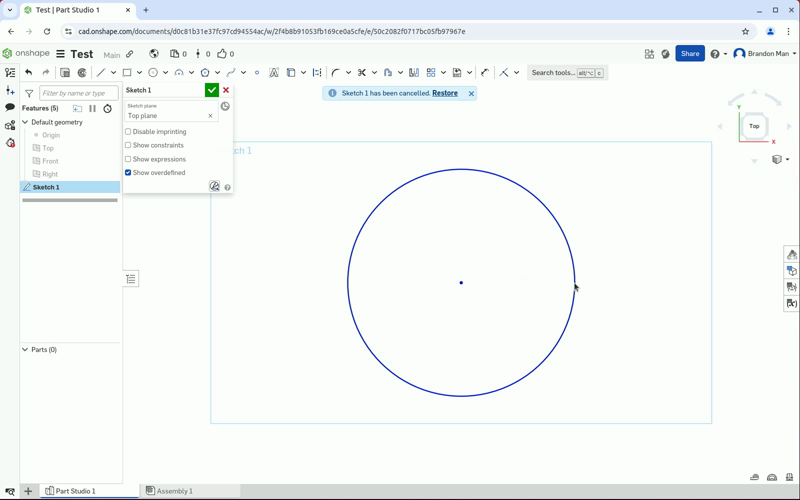
mouse_move(429, 293)
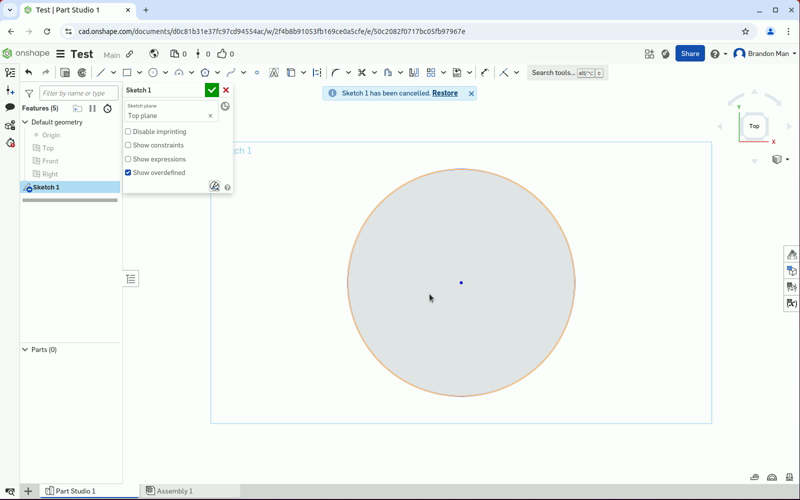
click(429, 293)
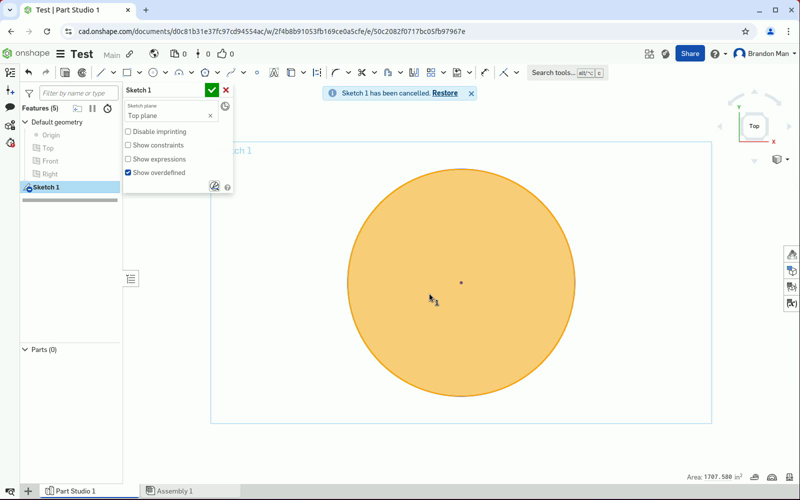
mouse_move(73, 352)
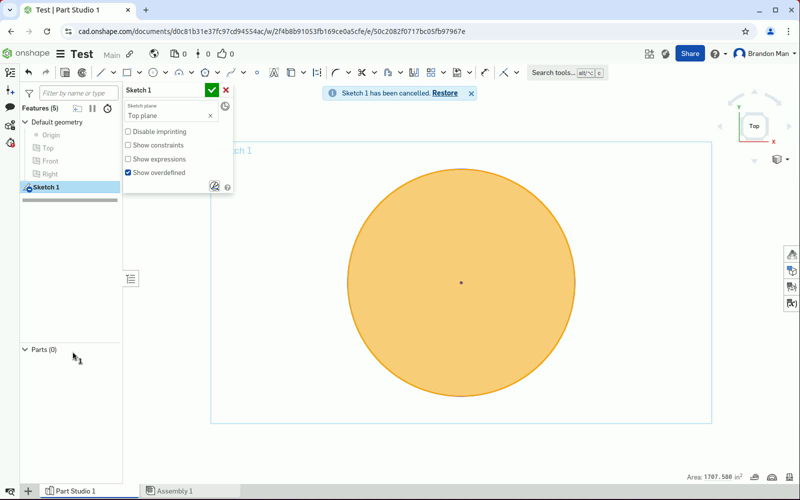
key(shift+y)
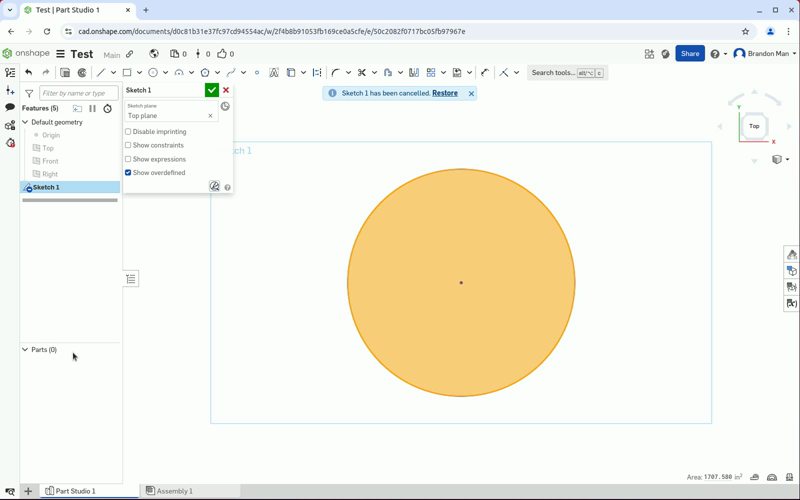
key(shift+e)
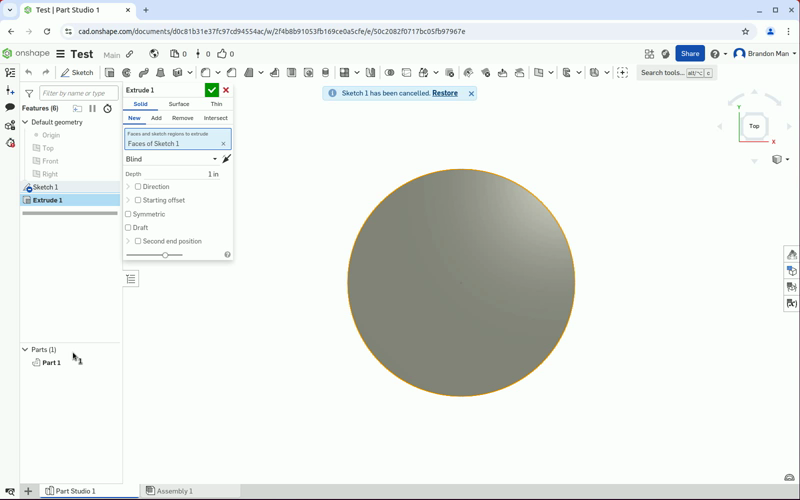
mouse_move(143, 106)
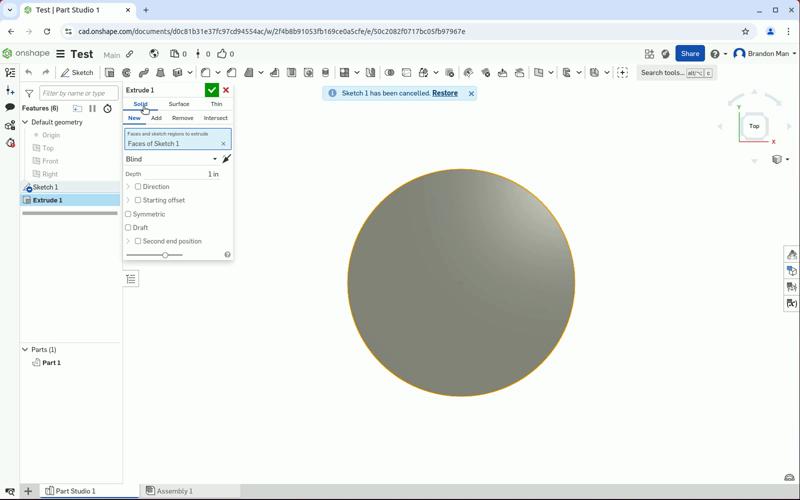
click(143, 106)
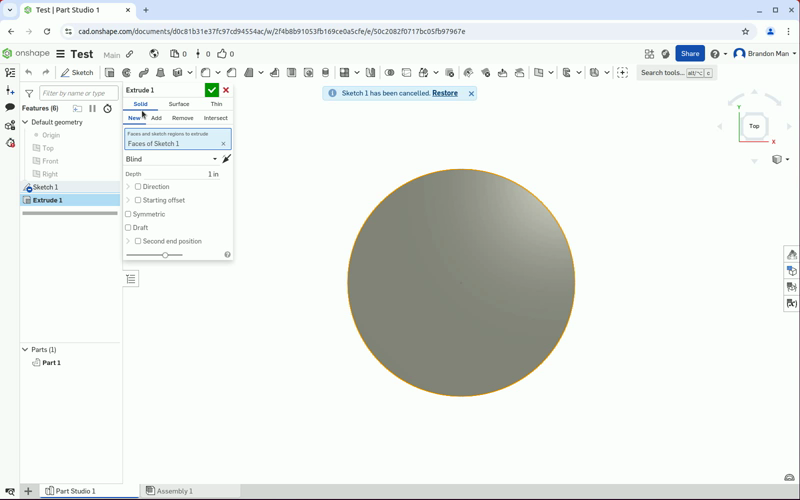
mouse_move(137, 120)
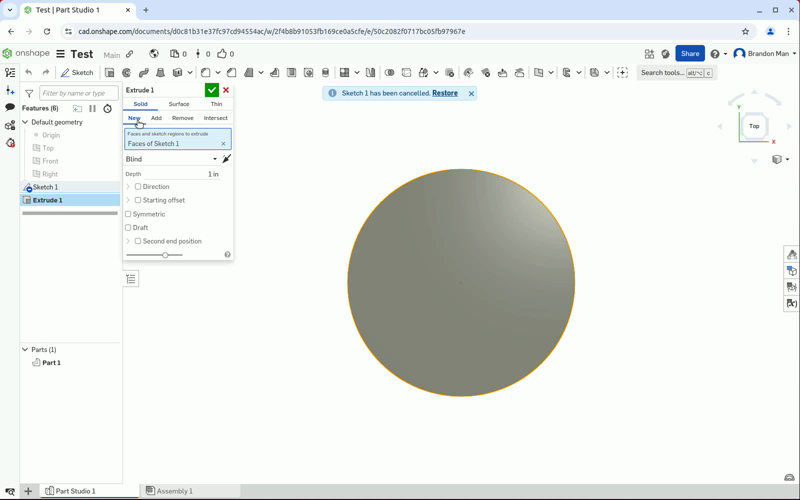
click(137, 120)
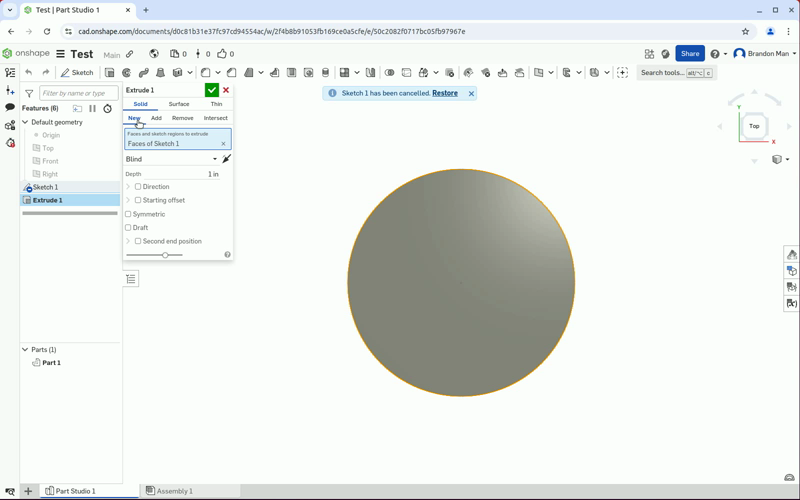
key(tab, 4)
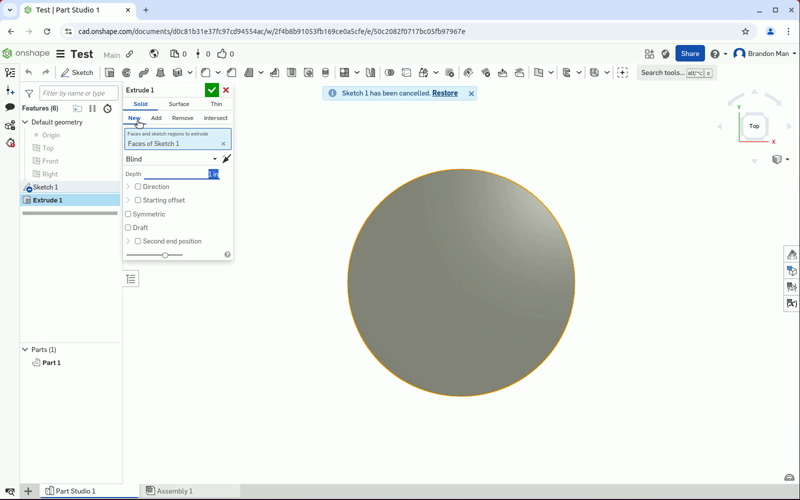
text(9.388)
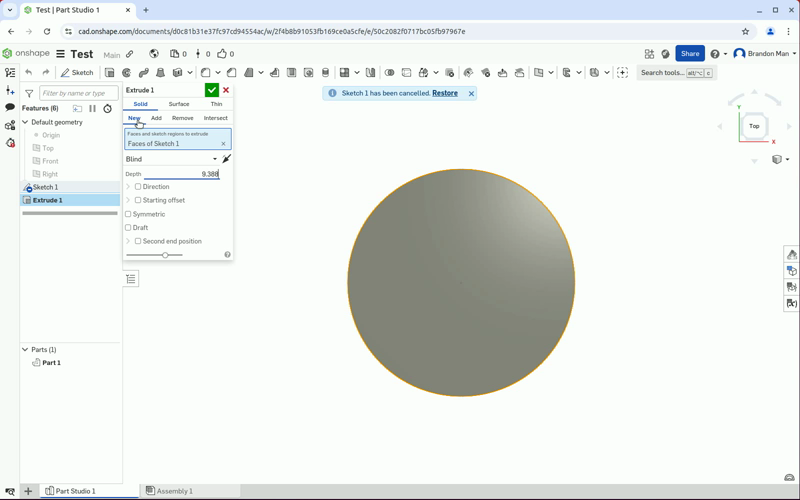
key(enter)
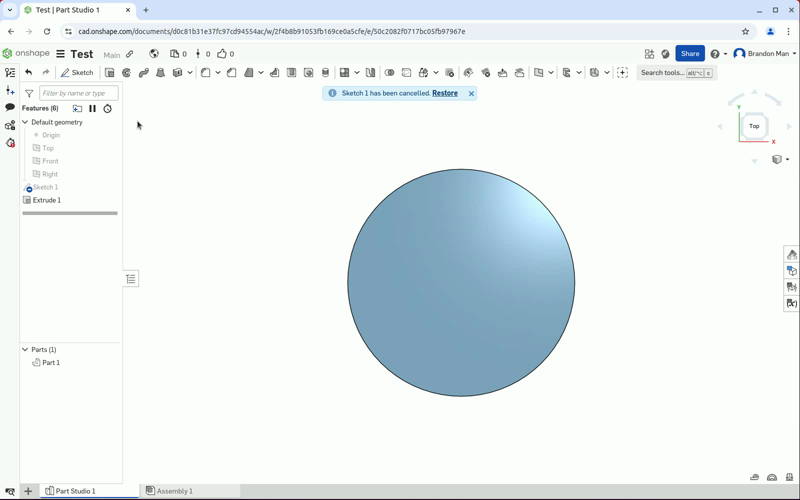
key(shift+h)
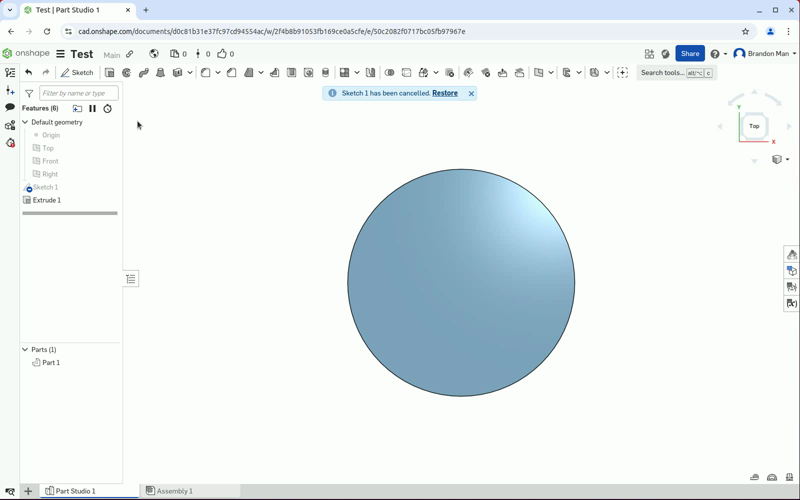
key(shift+h)
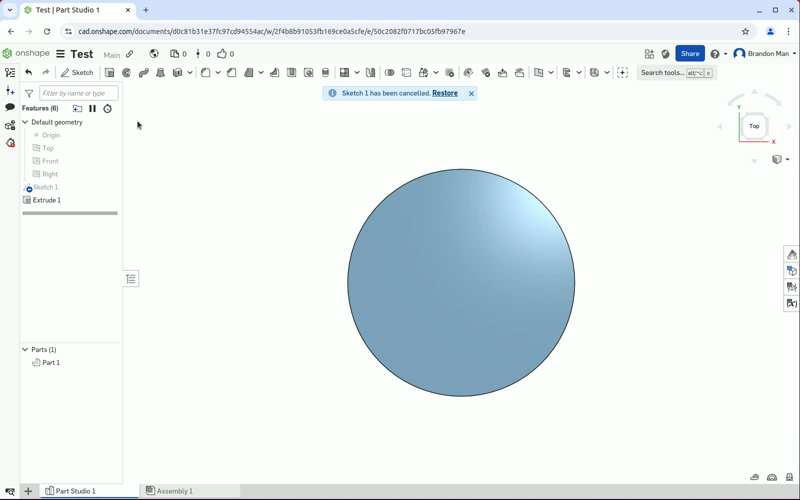
mouse_move(73, 189)
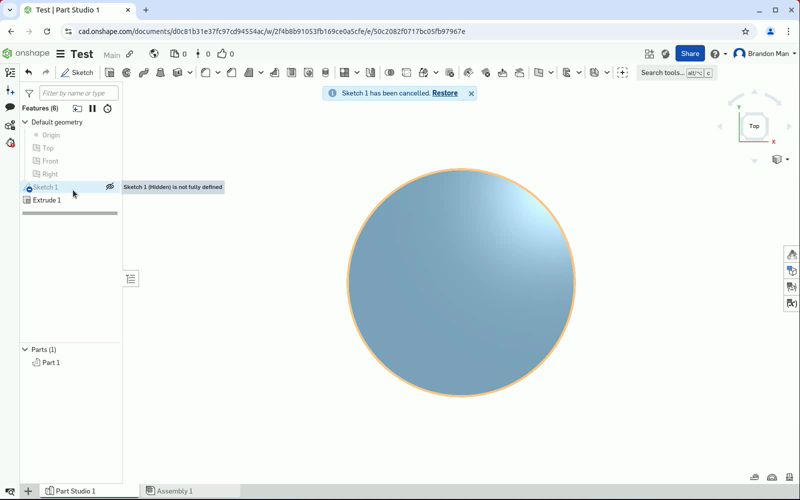
click(73, 189)
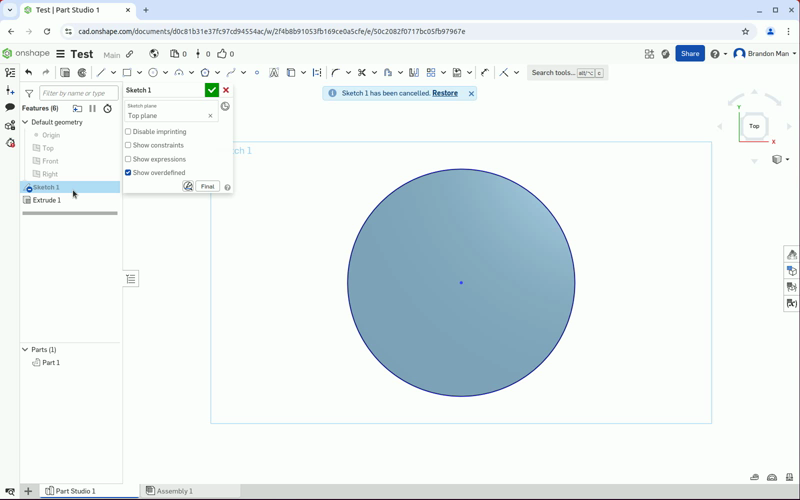
mouse_move(229, 92)
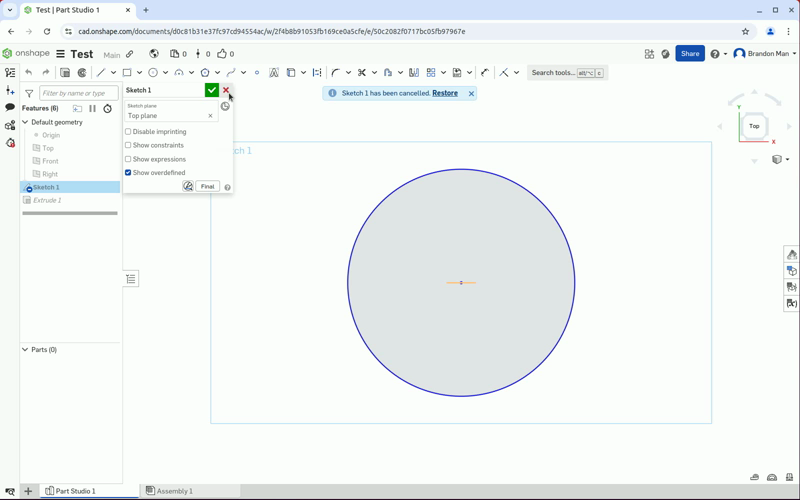
click(229, 92)
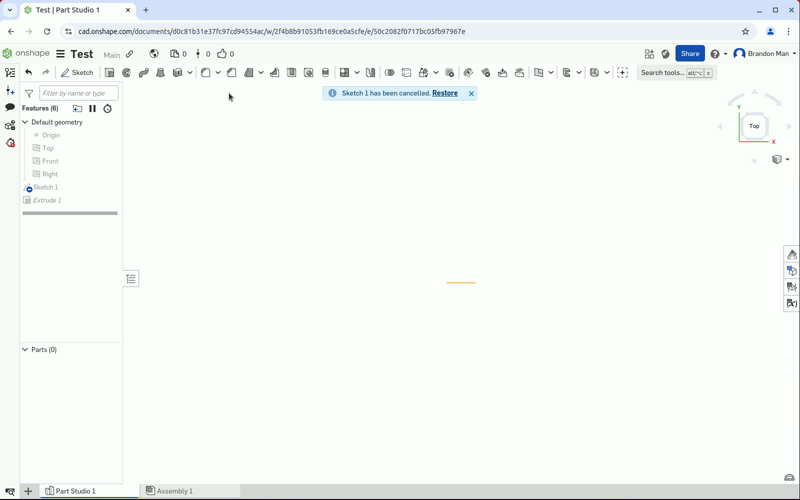
mouse_move(541, 75)
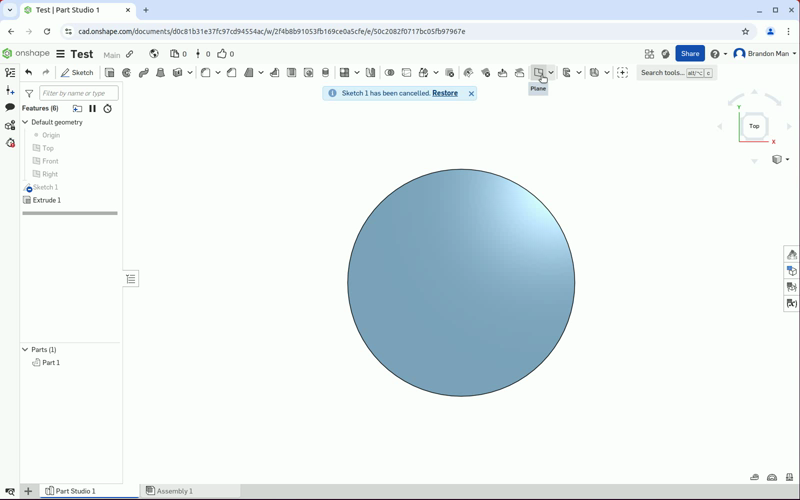
click(541, 75)
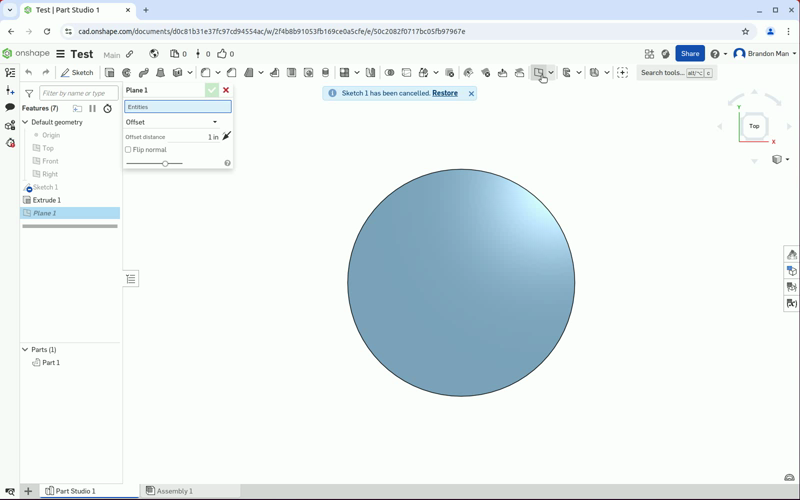
mouse_move(73, 150)
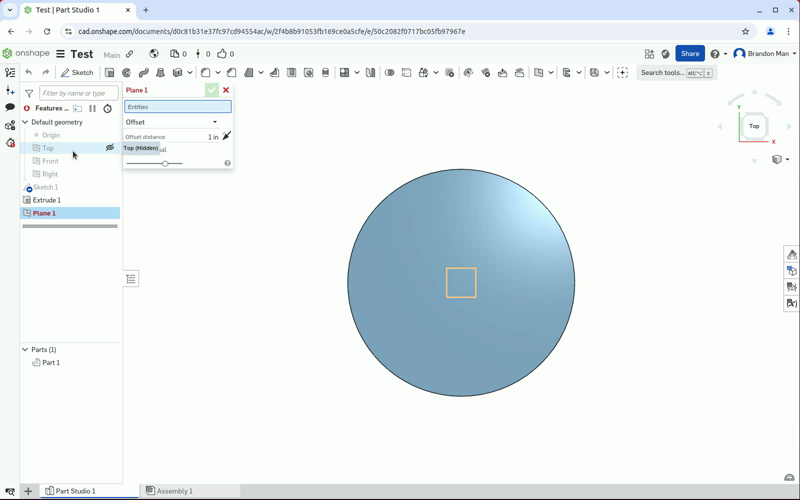
click(73, 150)
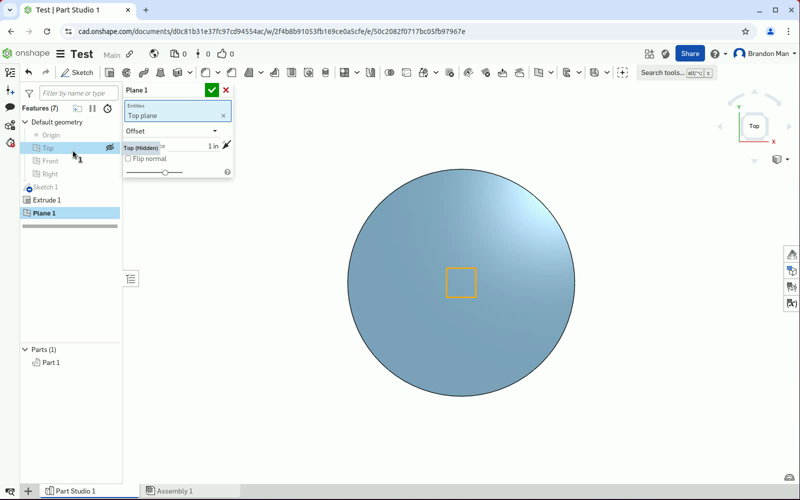
key(tab, 2)
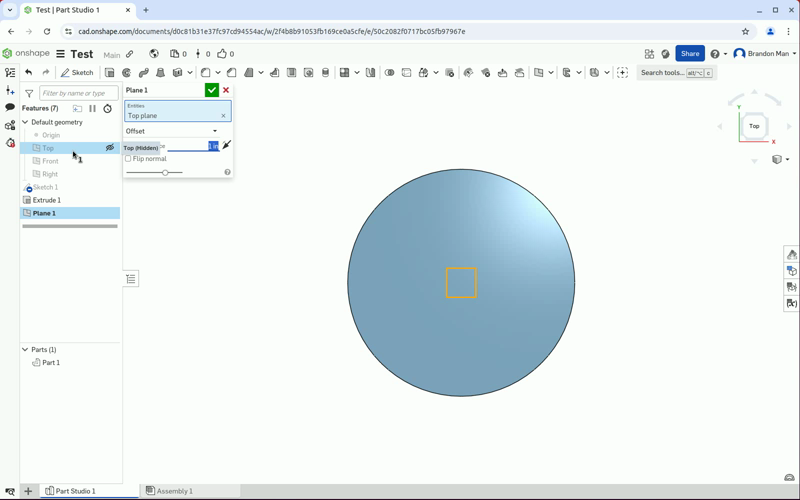
text(9.397)
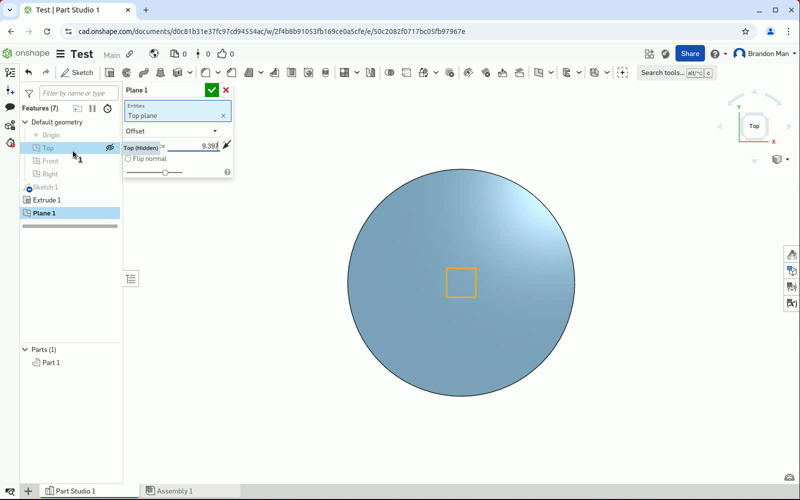
key(enter, 2)
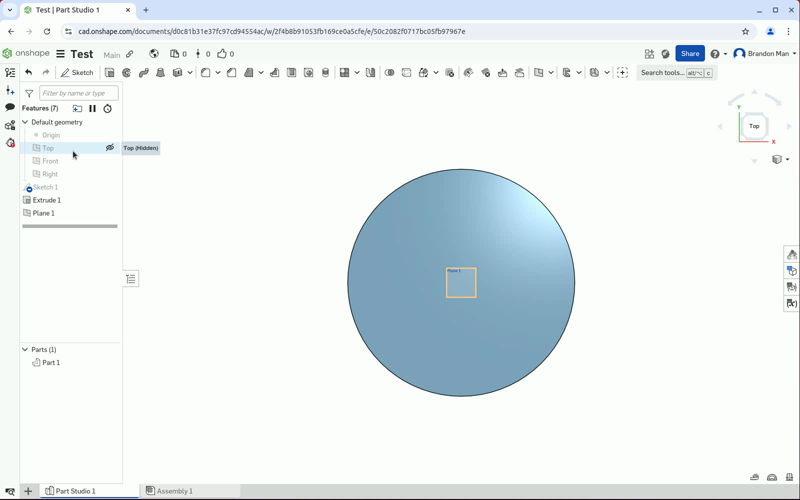
key(shift+s)
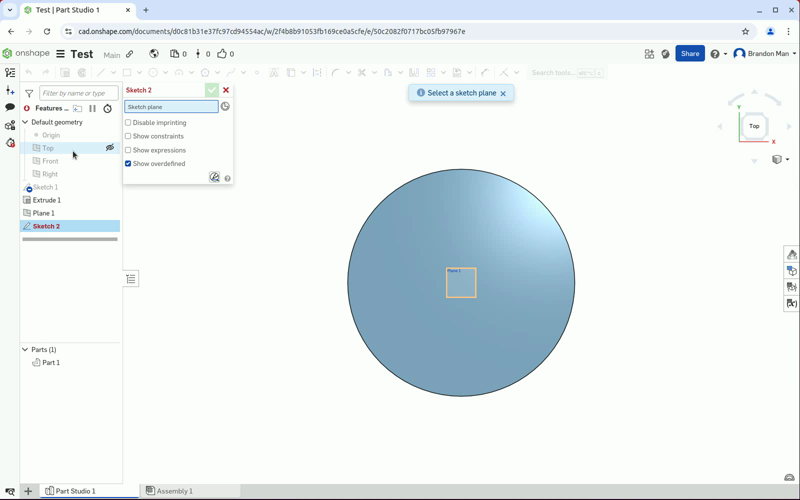
mouse_move(73, 215)
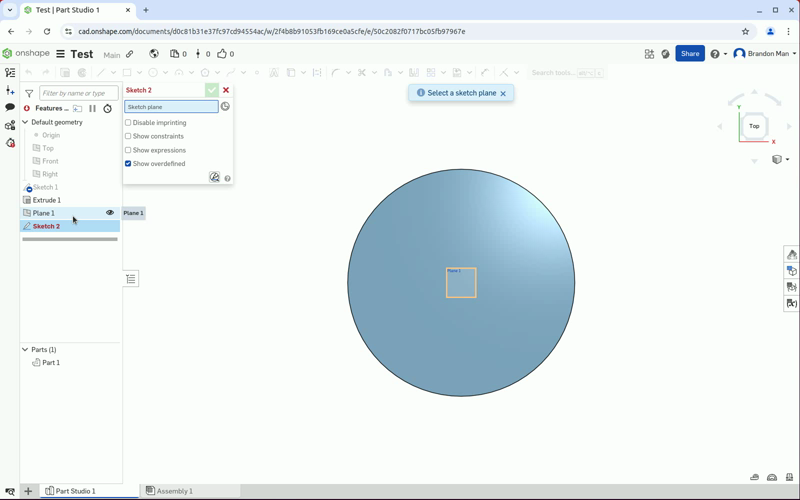
click(73, 215)
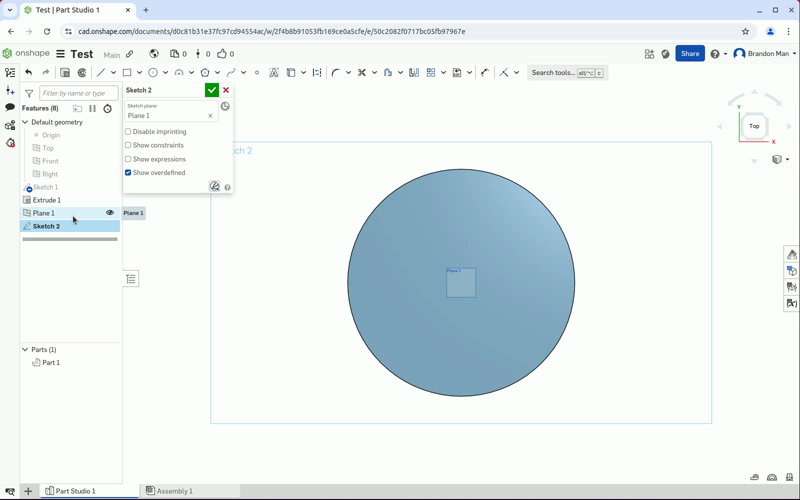
mouse_move(73, 352)
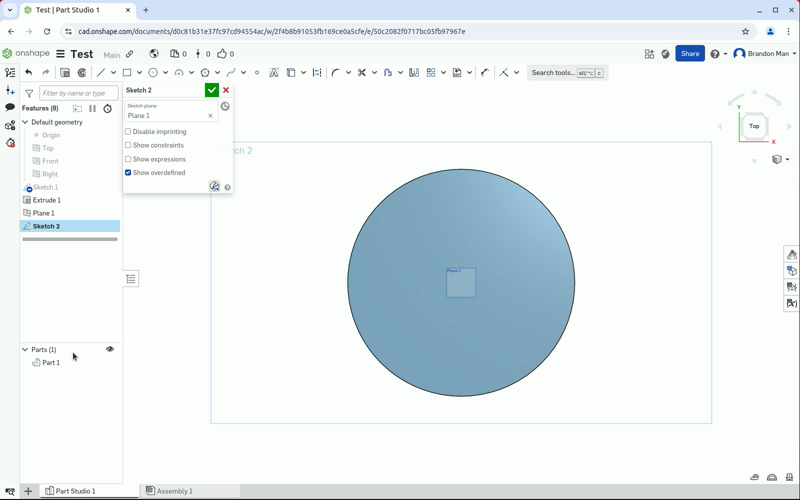
key(y)
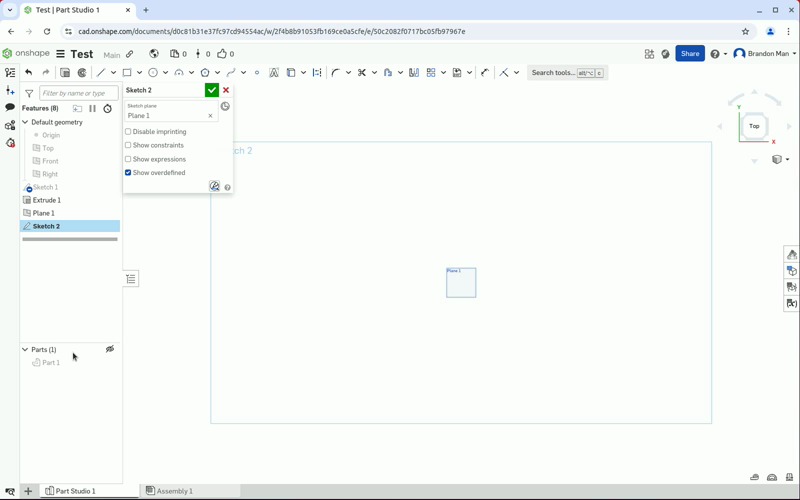
key(c)
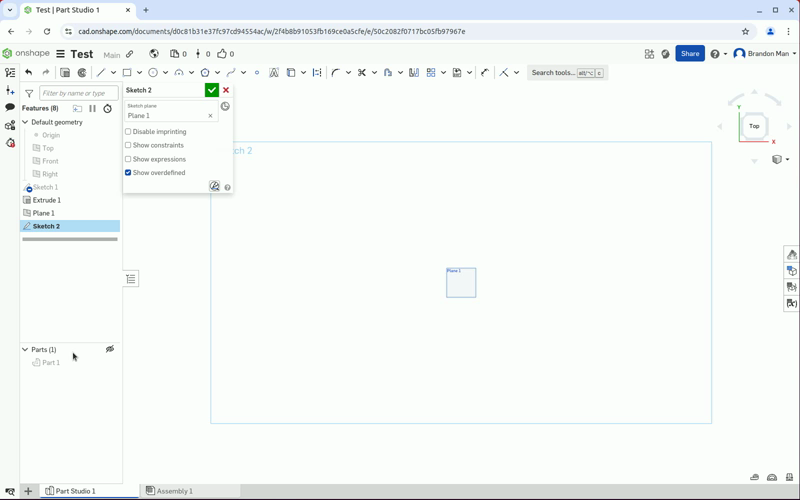
key_down(shift)
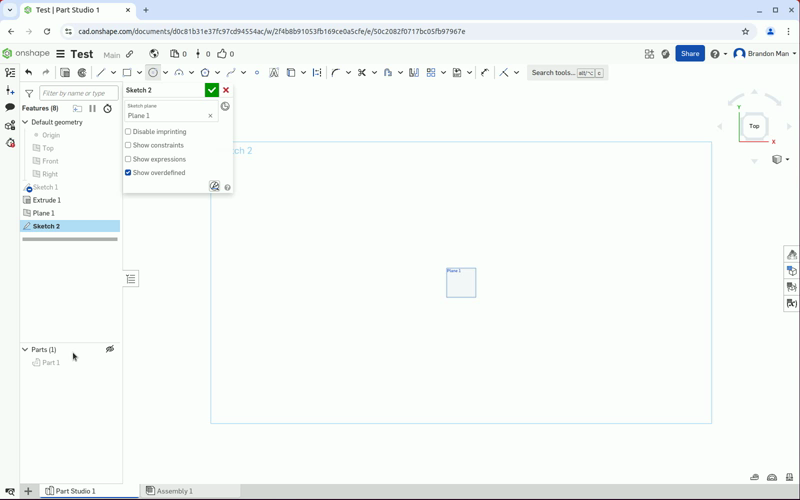
mouse_move(460, 282)
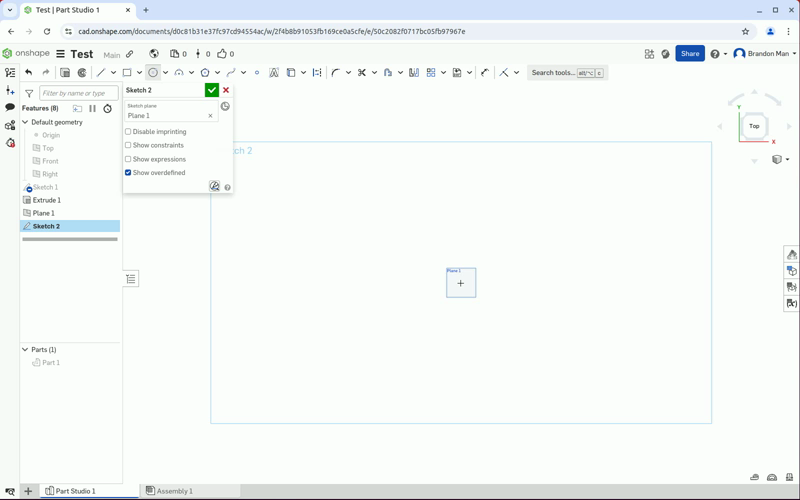
click(460, 282)
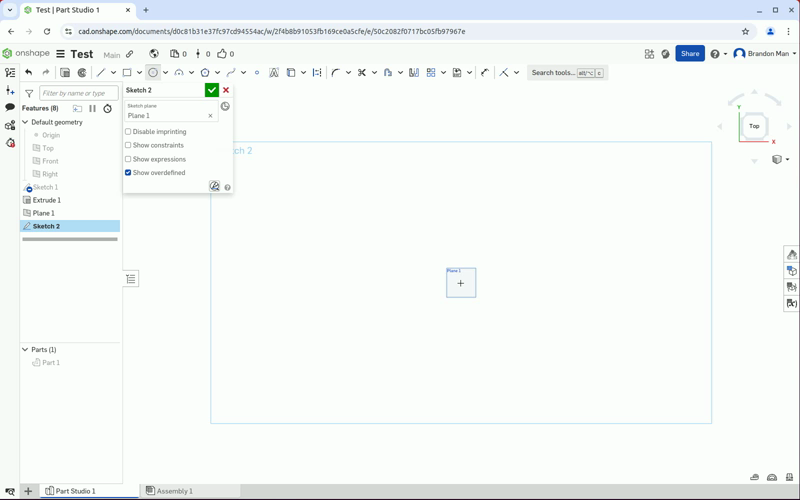
key_up(shift)
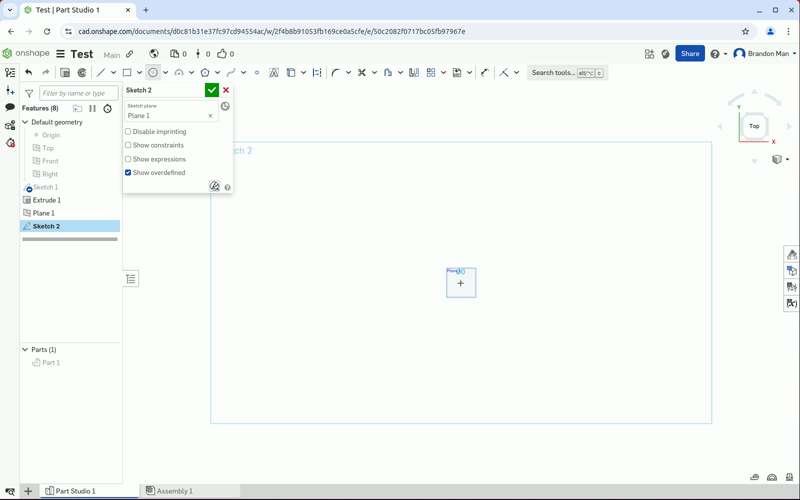
mouse_move(518, 282)
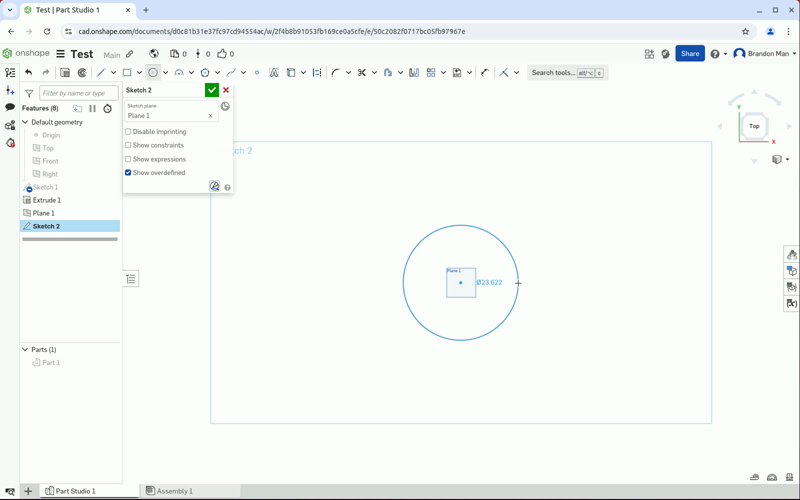
click(518, 282)
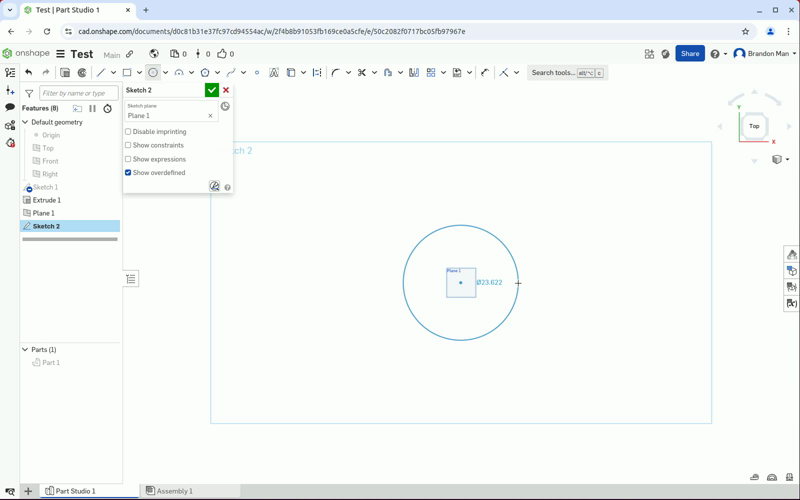
key(esc)
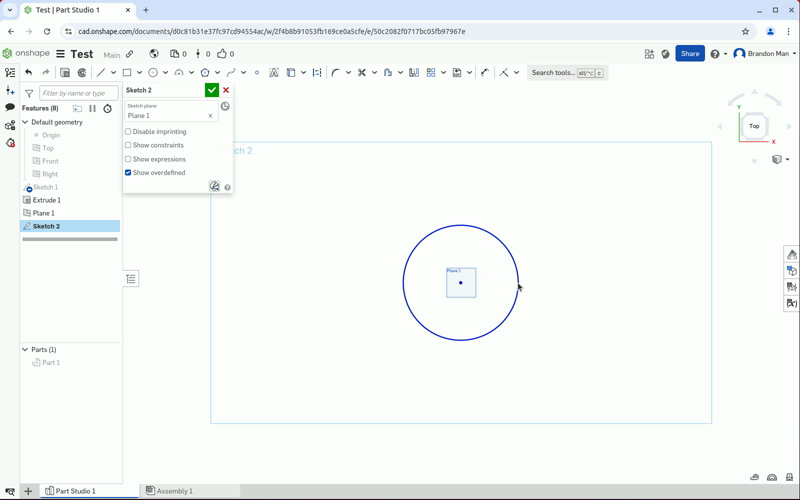
mouse_move(463, 316)
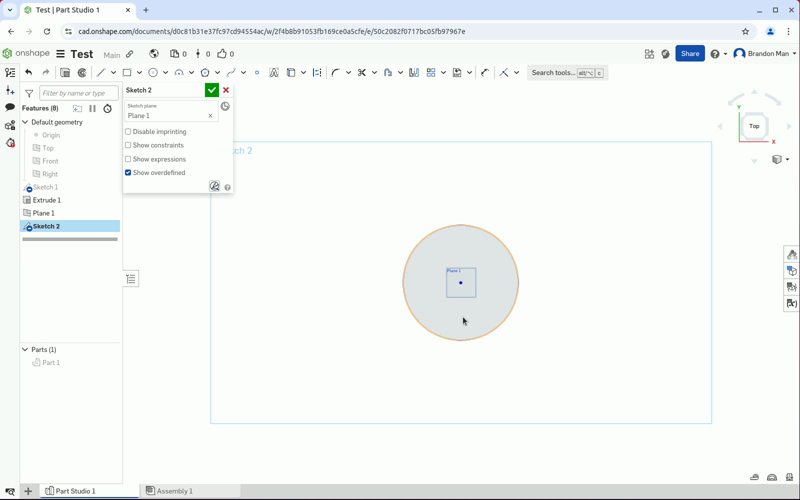
click(463, 316)
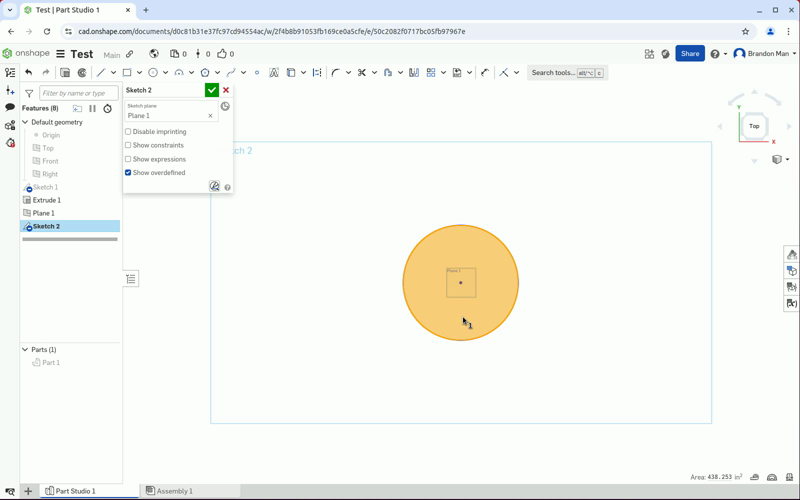
mouse_move(73, 352)
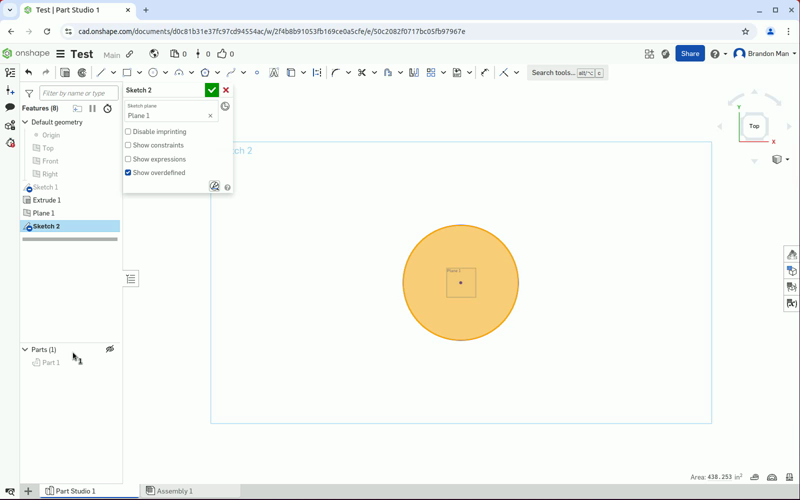
key(shift+y)
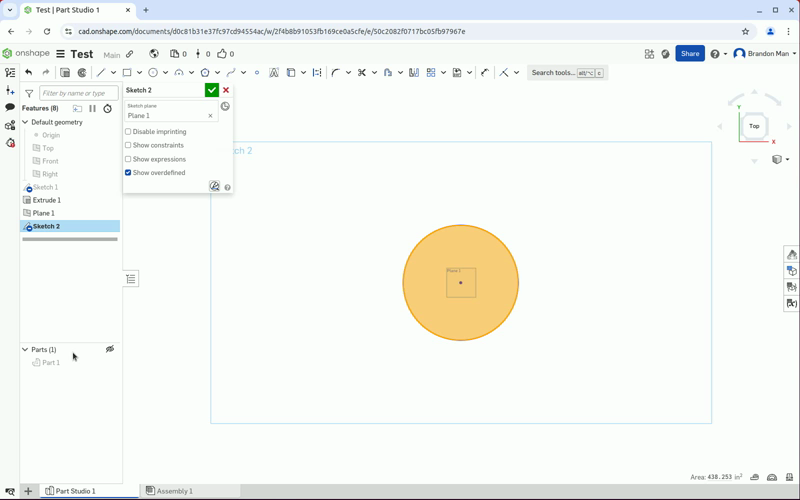
key(shift+e)
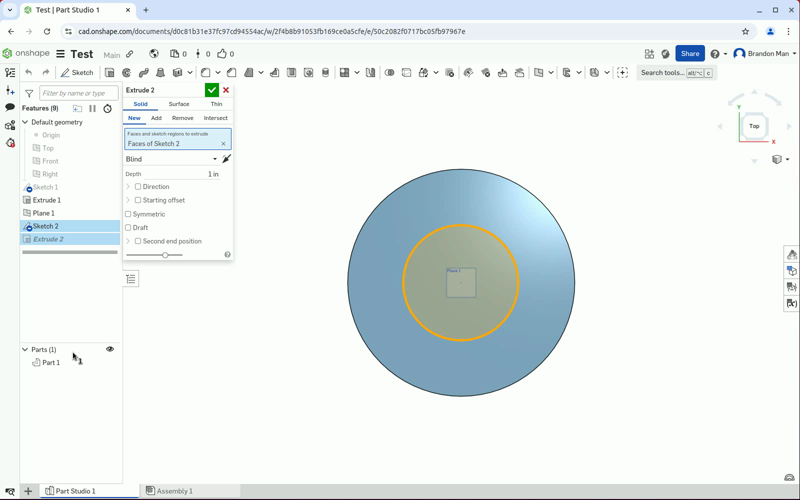
mouse_move(143, 106)
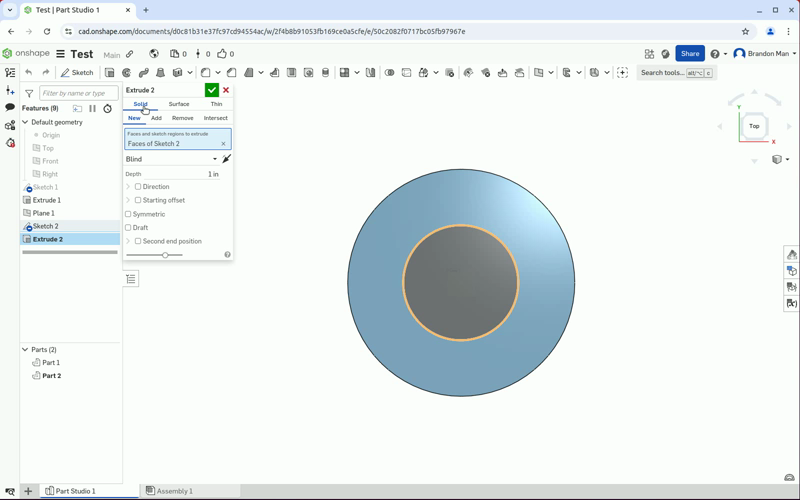
click(143, 106)
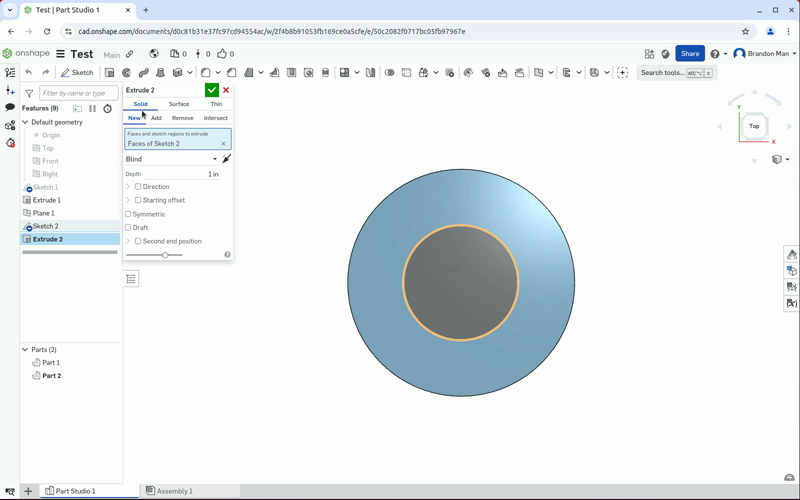
mouse_move(137, 120)
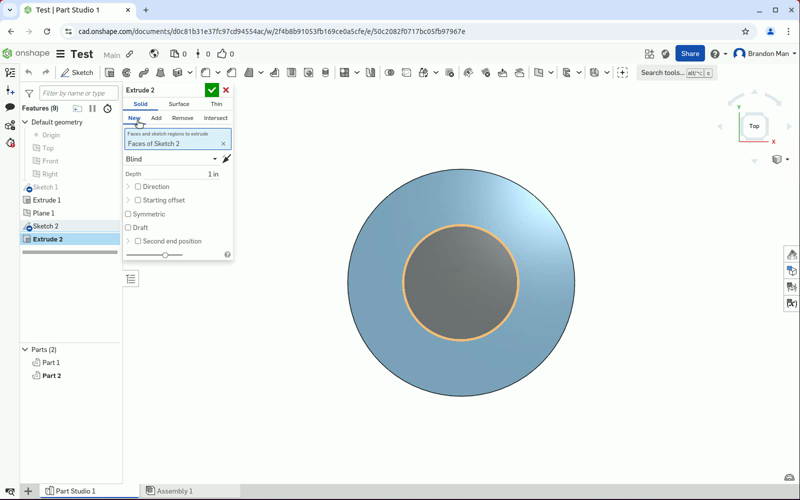
click(137, 120)
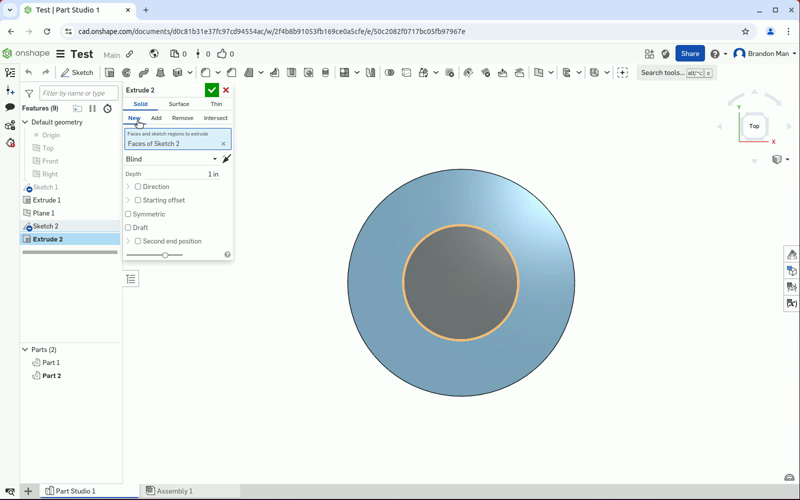
key(tab, 4)
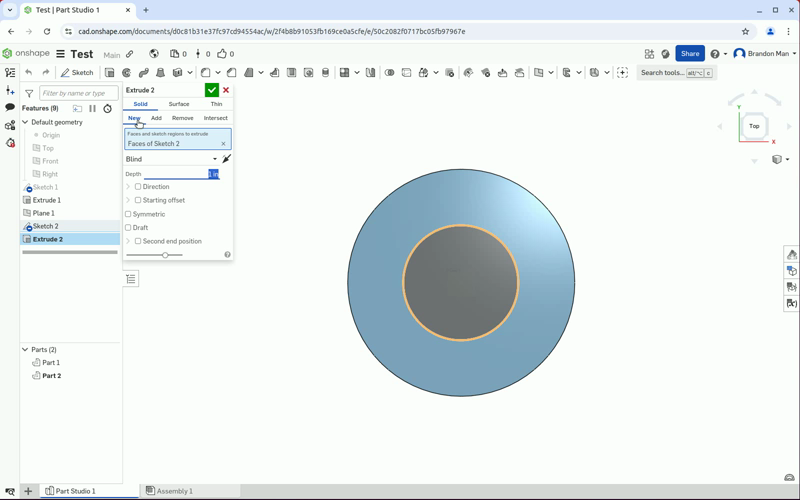
text(2.407)
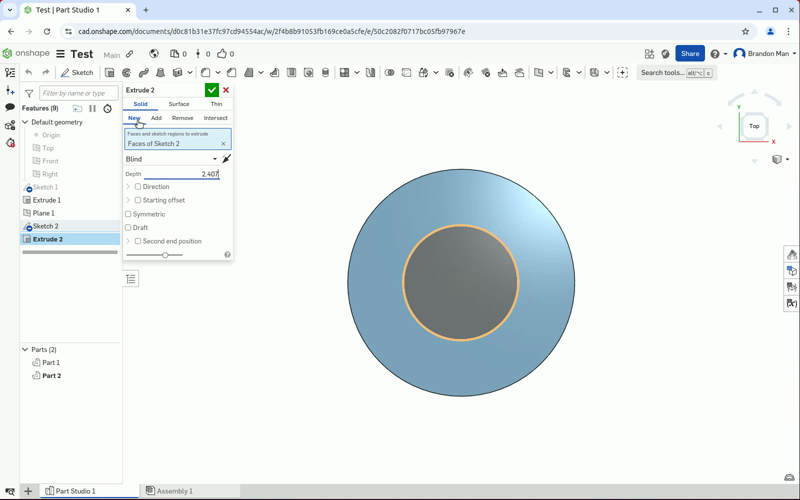
key(enter)
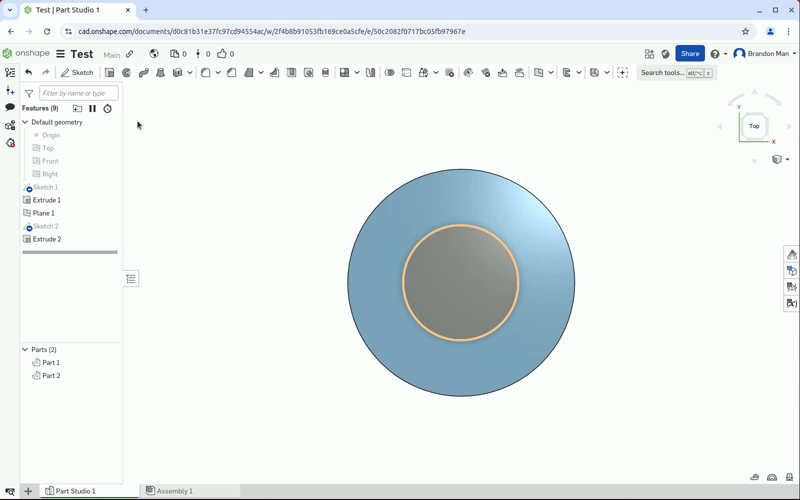
key(shift+h)
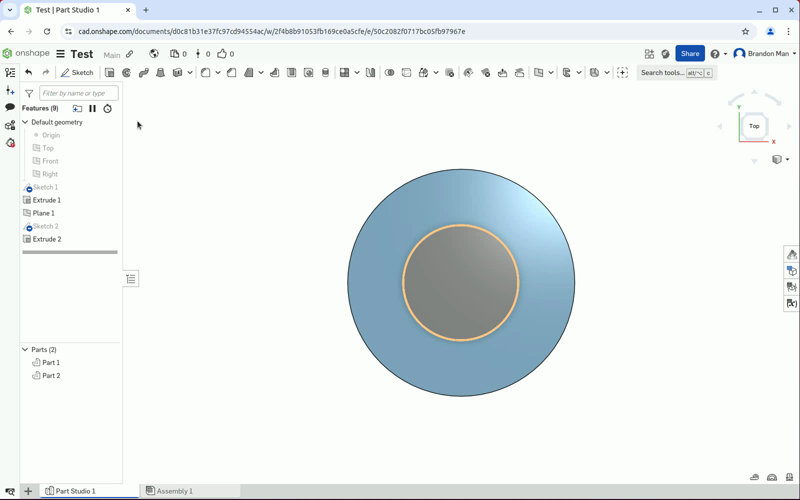
key(shift+h)
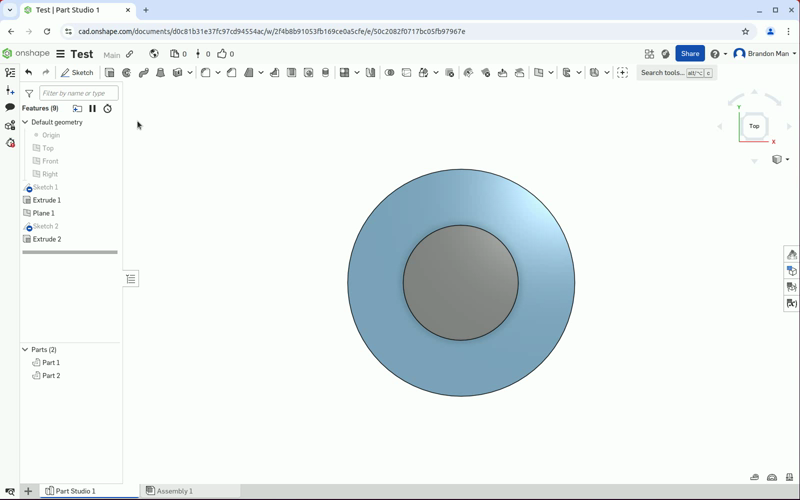
mouse_move(73, 189)
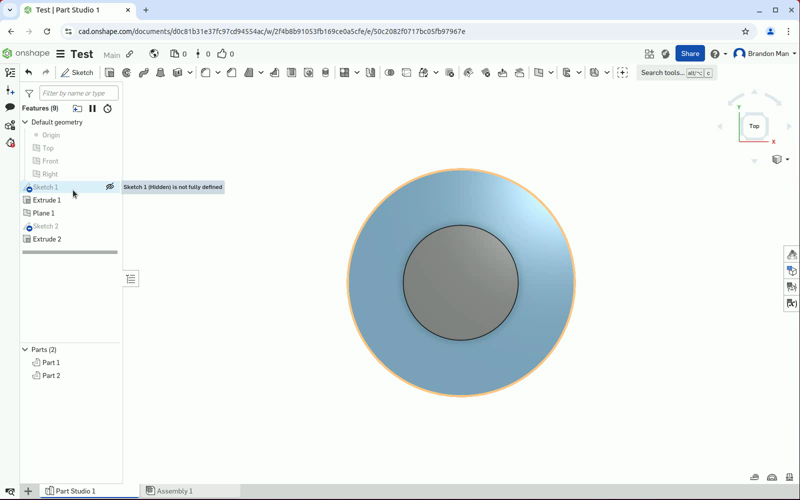
click(73, 189)
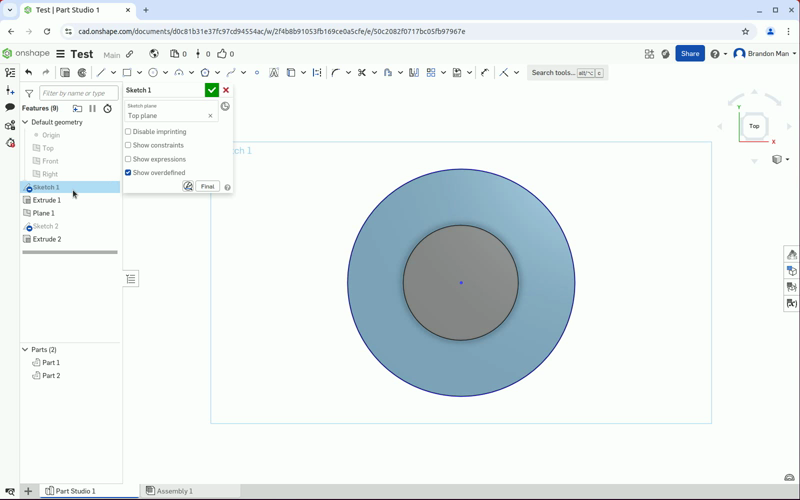
mouse_move(229, 92)
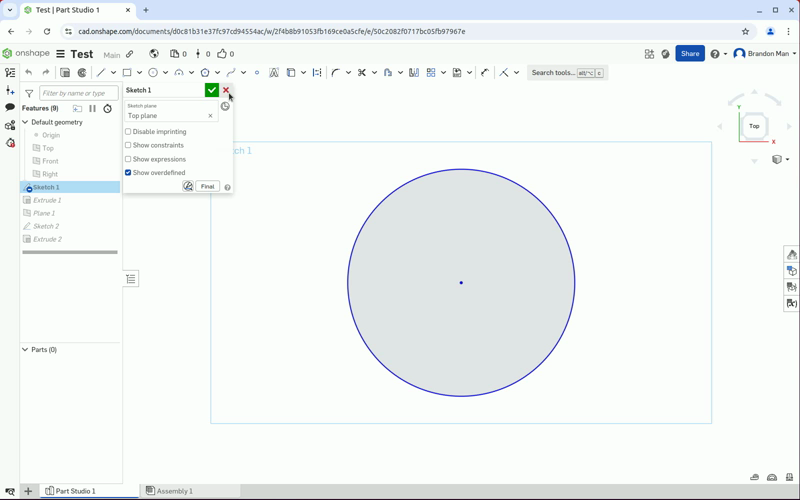
click(229, 92)
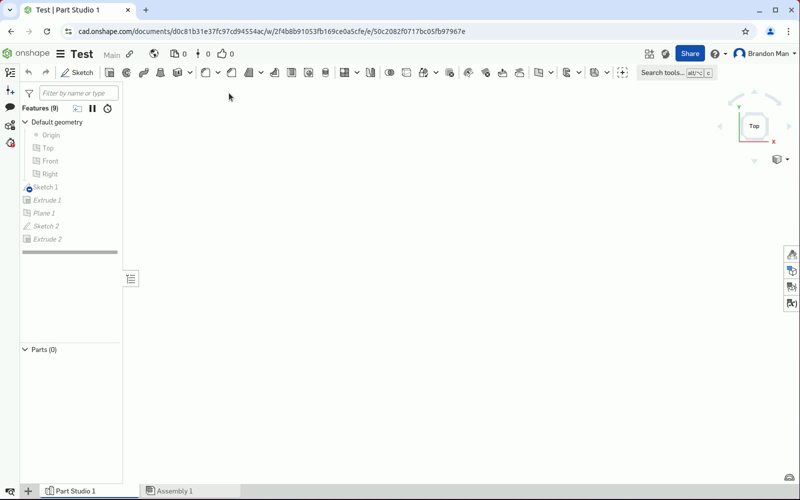
mouse_move(541, 75)
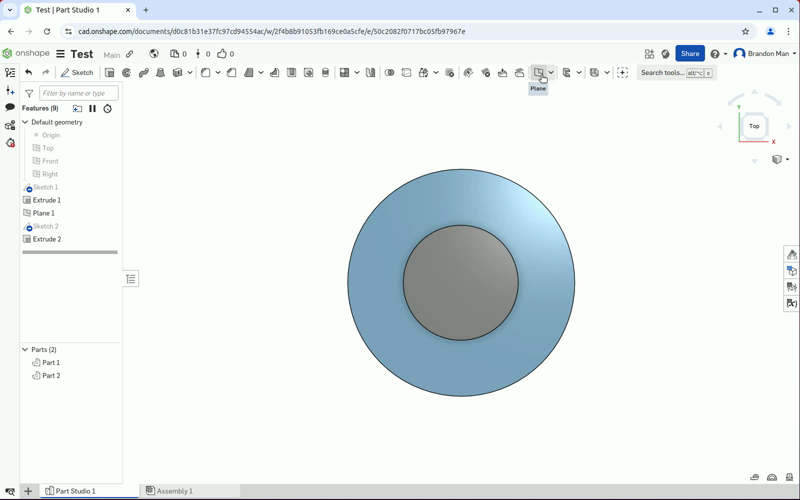
click(541, 75)
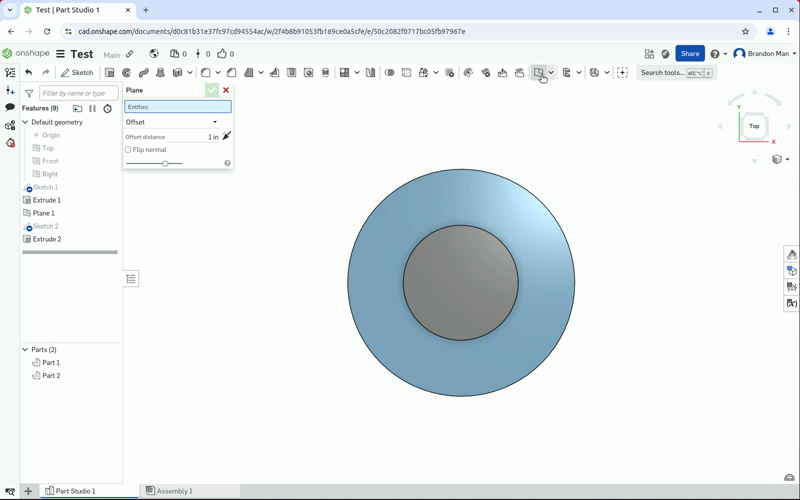
mouse_move(73, 150)
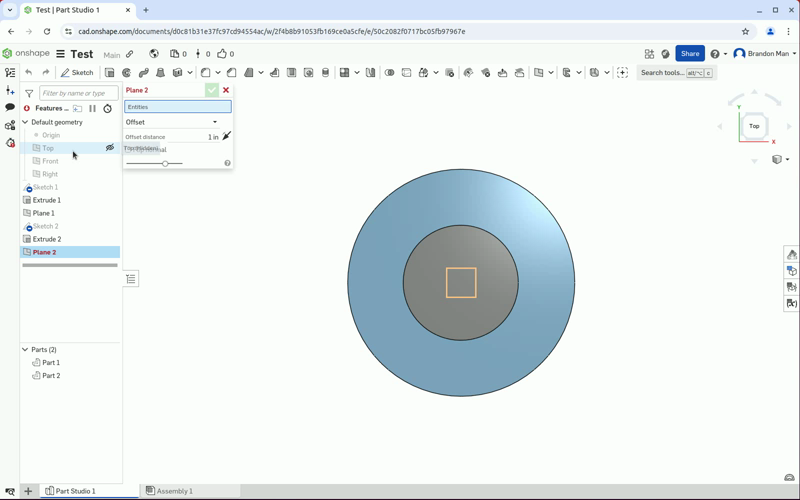
click(73, 150)
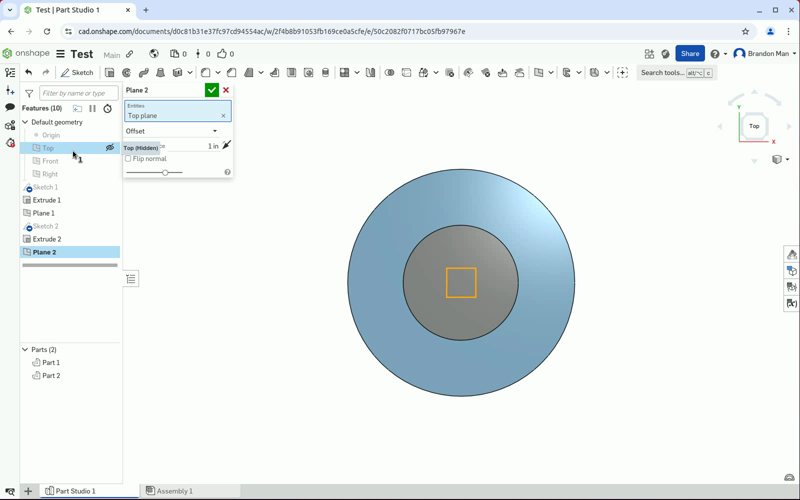
key(tab, 2)
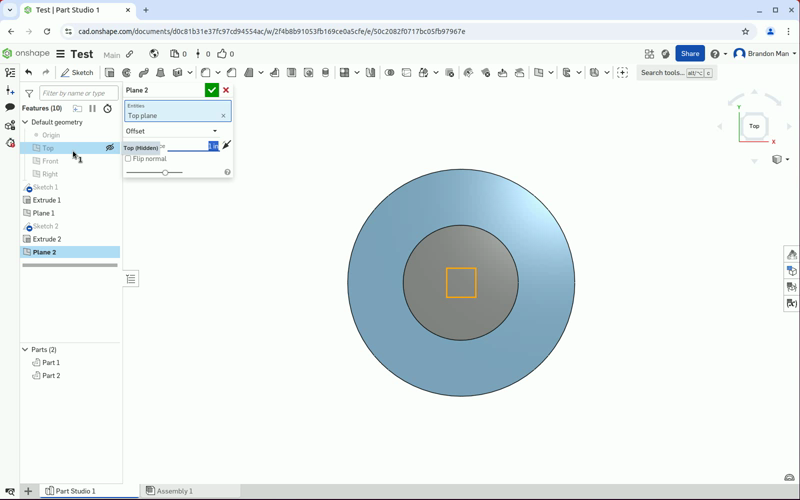
text(11.801)
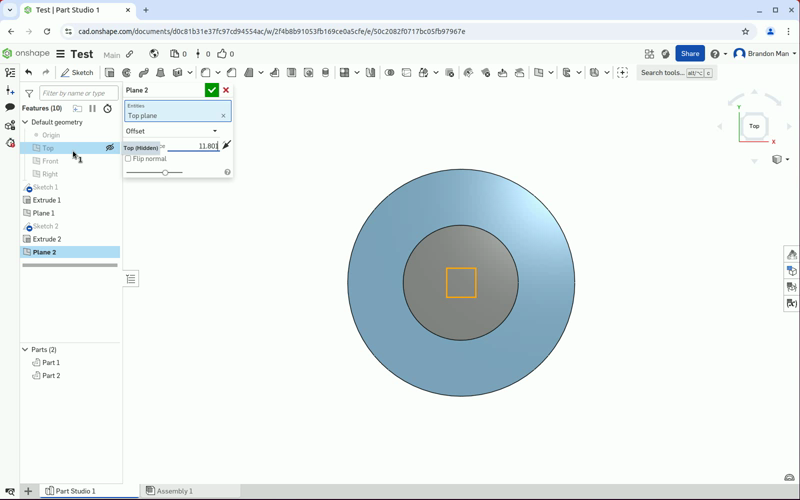
key(enter, 2)
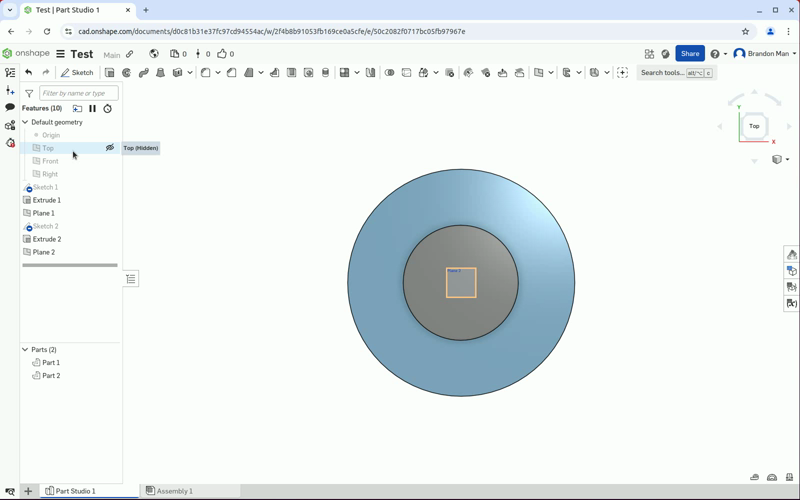
key(shift+s)
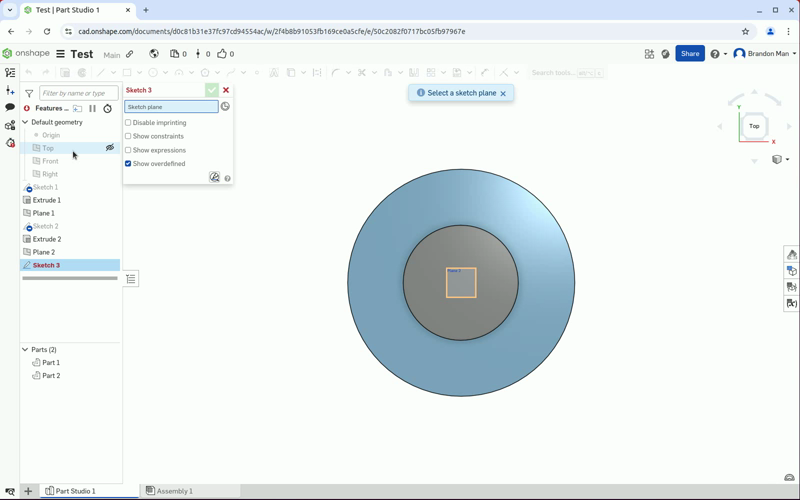
mouse_move(73, 254)
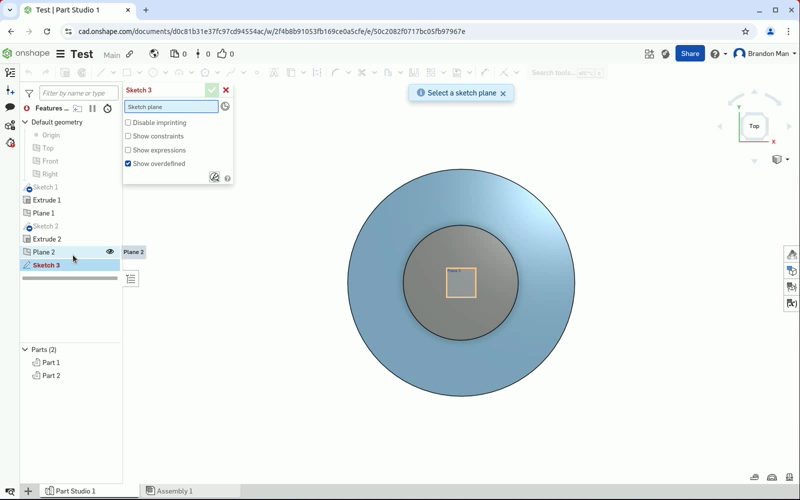
click(73, 254)
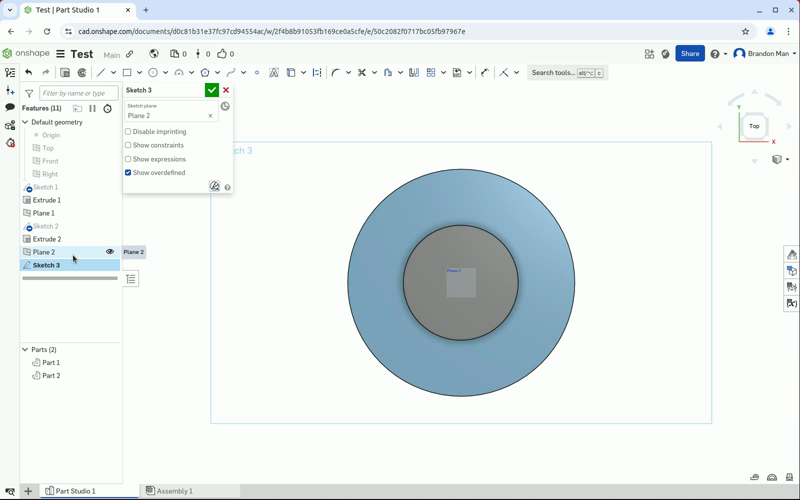
mouse_move(73, 352)
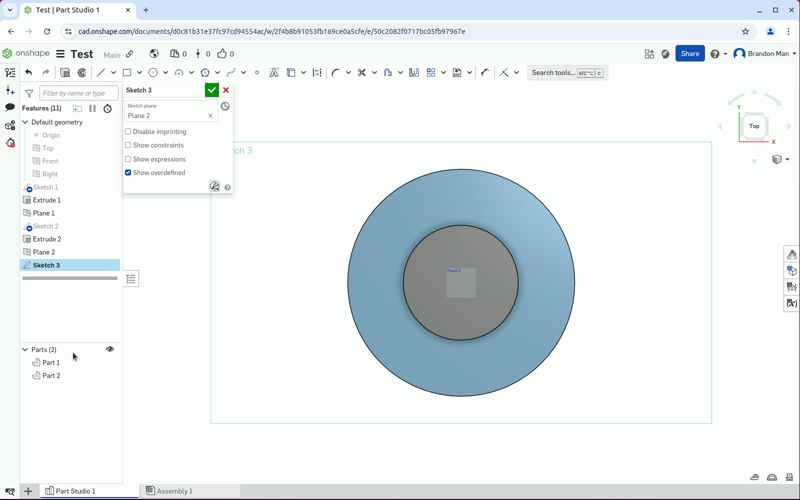
key(y)
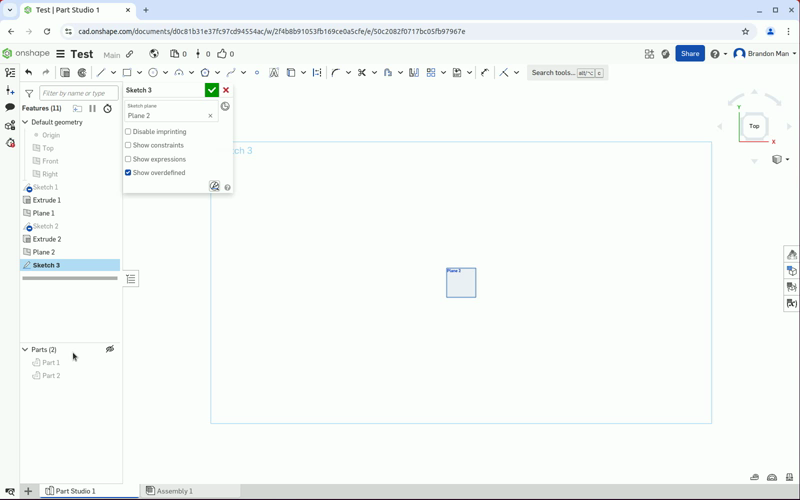
key(c)
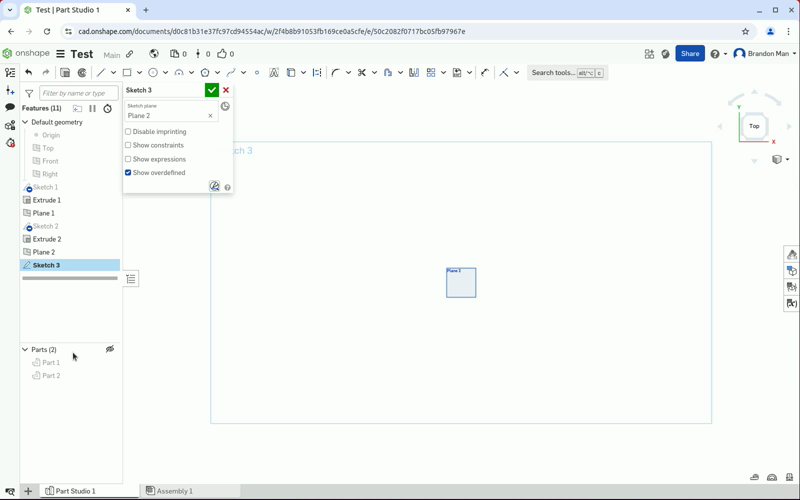
key_down(shift)
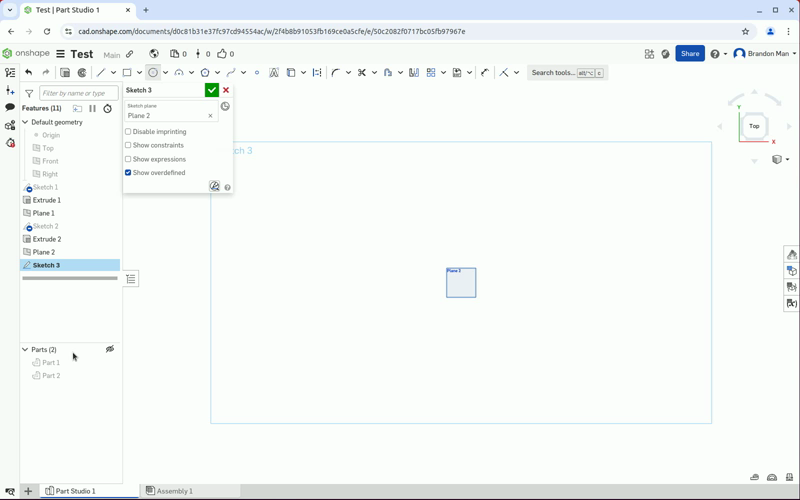
mouse_move(461, 282)
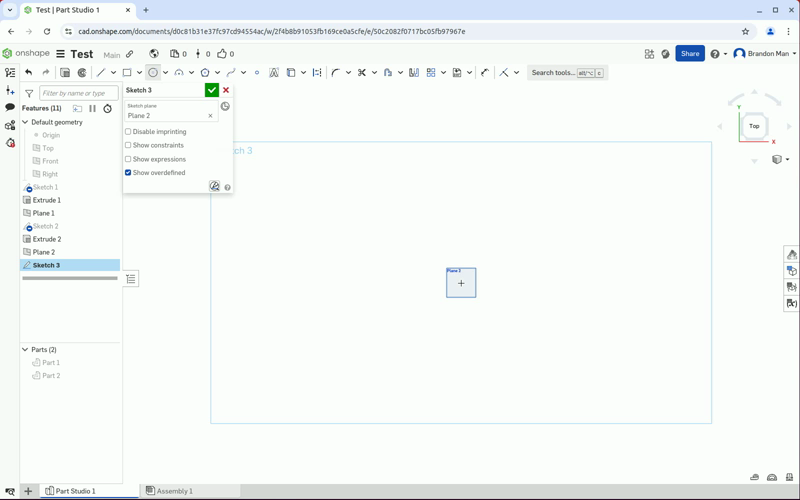
click(461, 282)
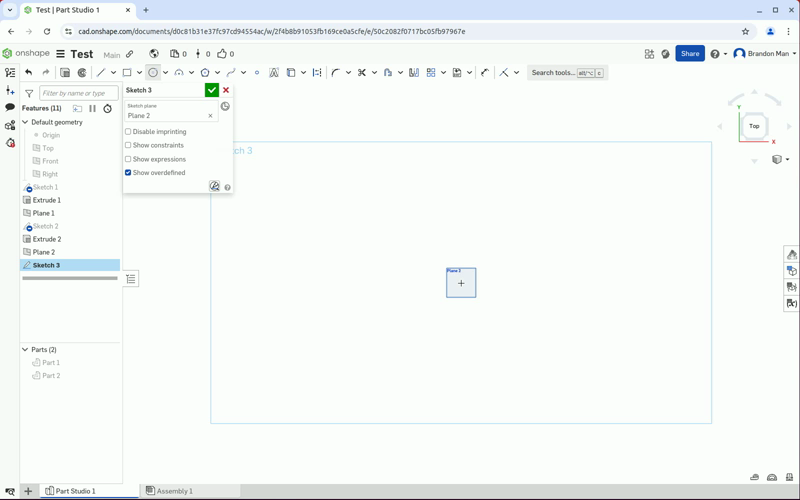
key_up(shift)
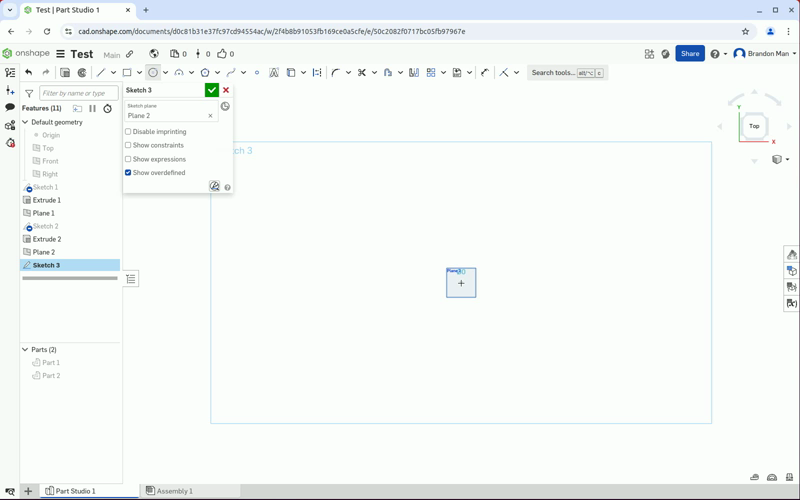
mouse_move(508, 282)
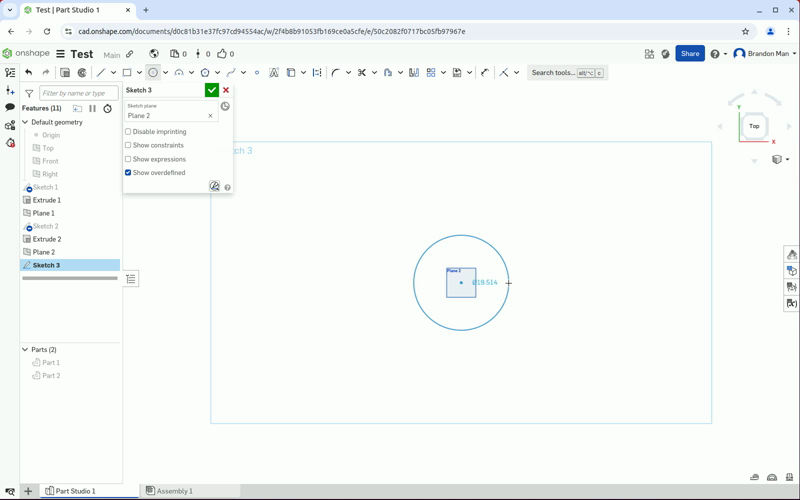
click(508, 282)
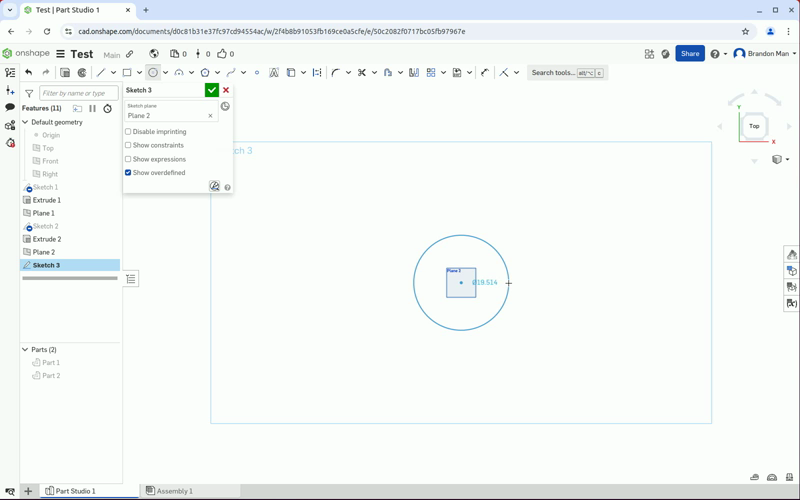
key(esc)
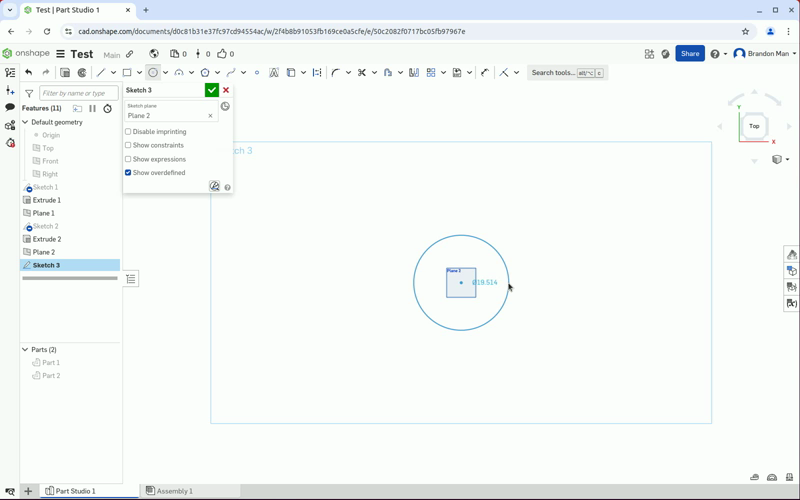
mouse_move(499, 267)
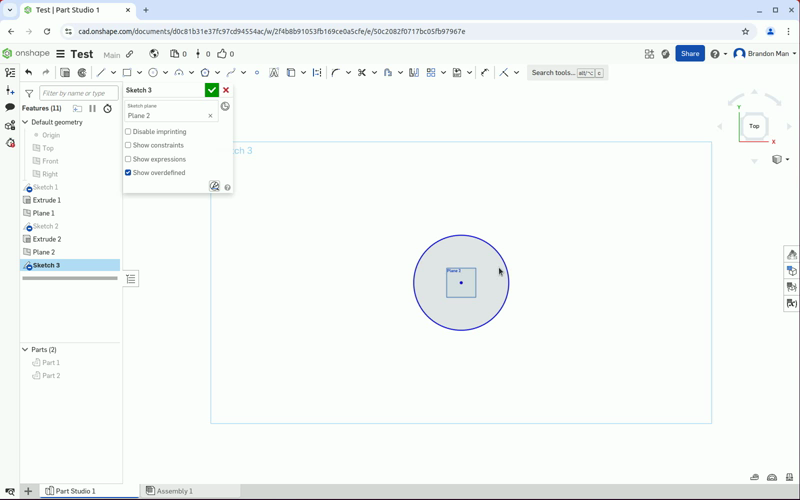
click(499, 267)
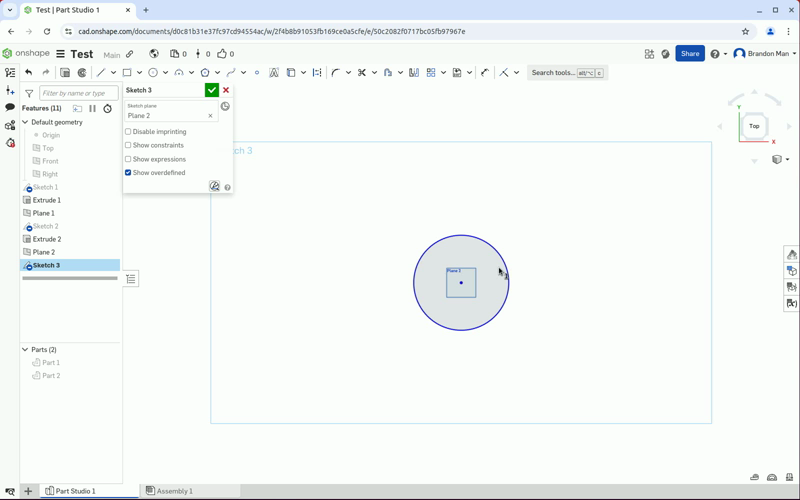
mouse_move(73, 352)
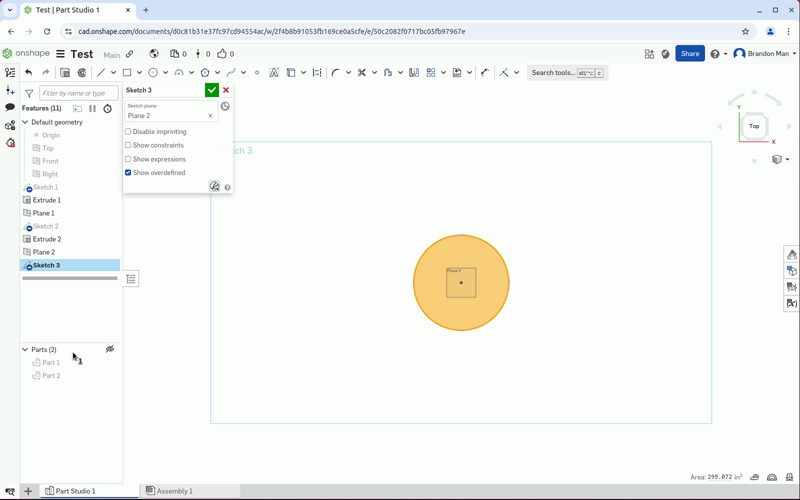
key(shift+y)
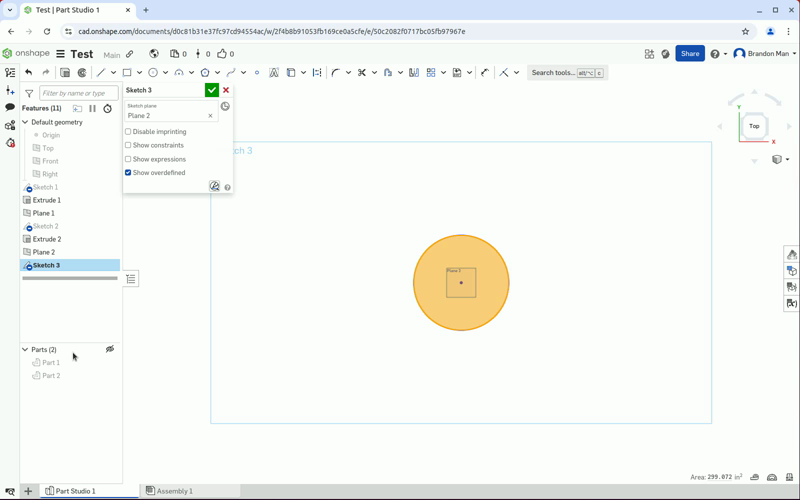
key(shift+e)
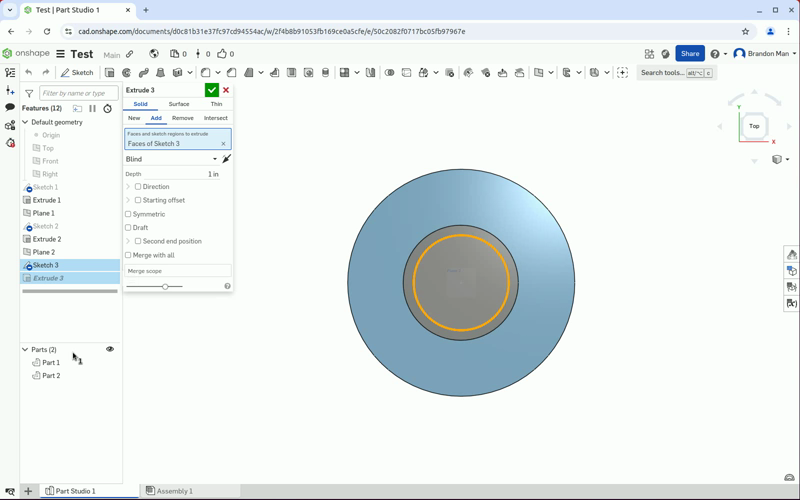
mouse_move(143, 106)
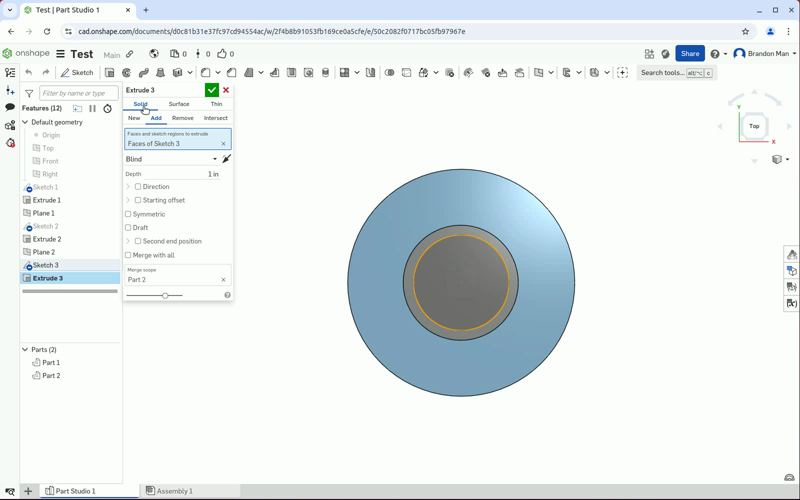
click(143, 106)
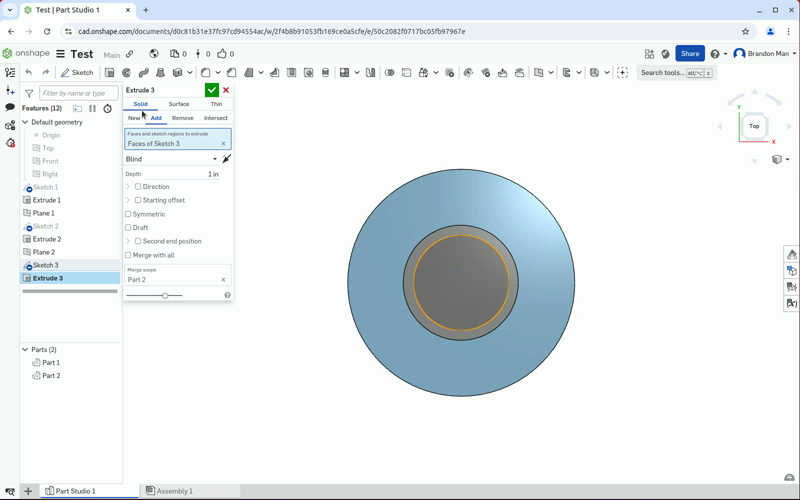
mouse_move(137, 120)
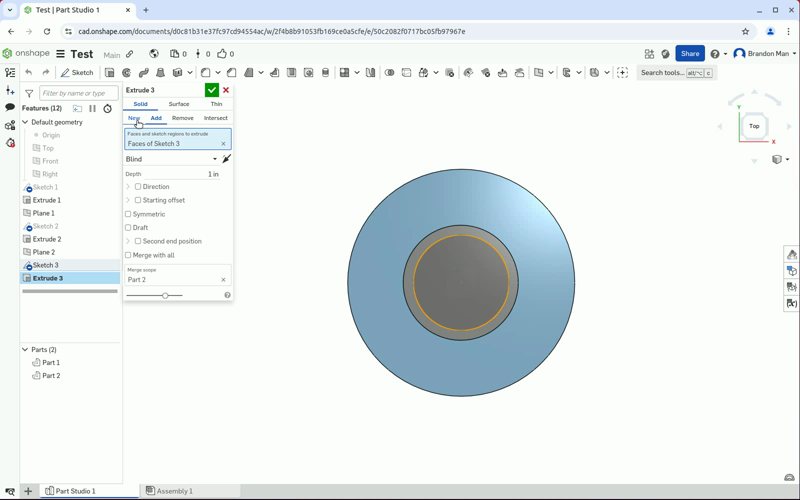
click(137, 120)
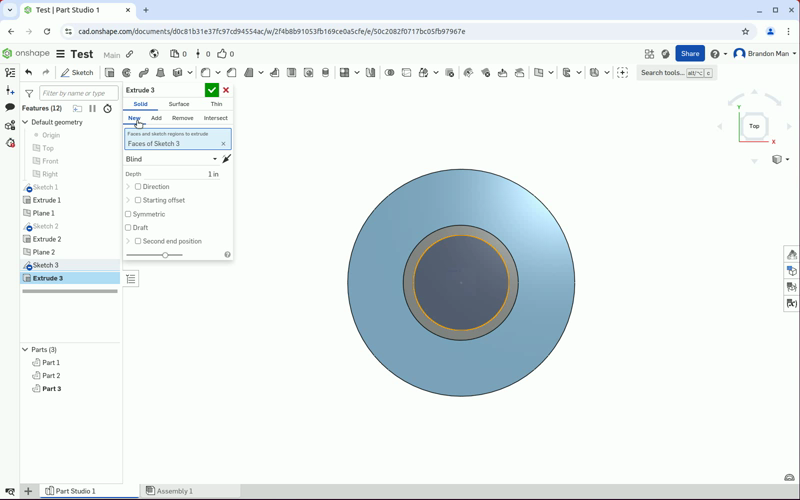
key(tab, 4)
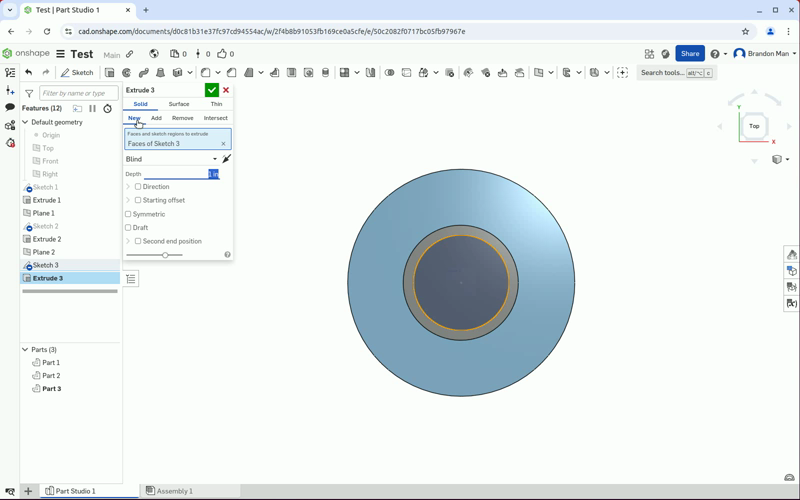
text(6.981)
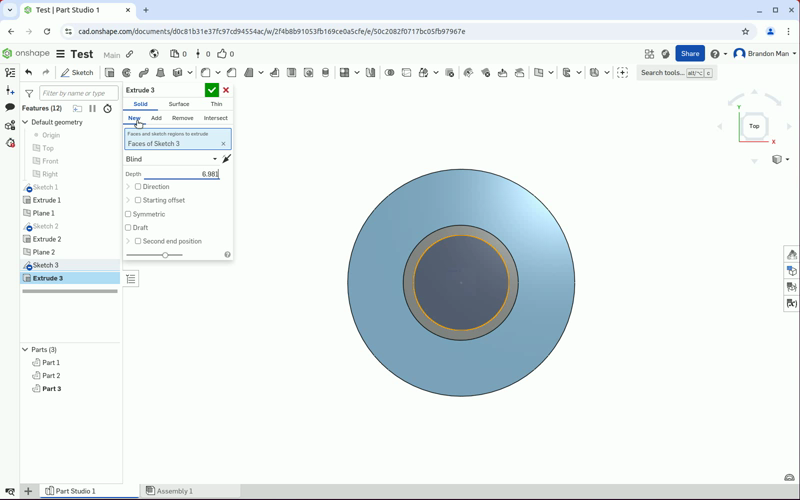
key(enter)
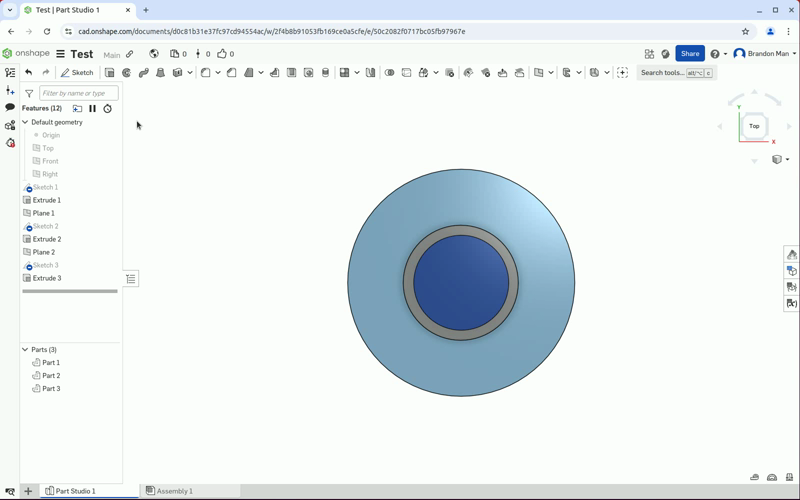
key(shift+h)
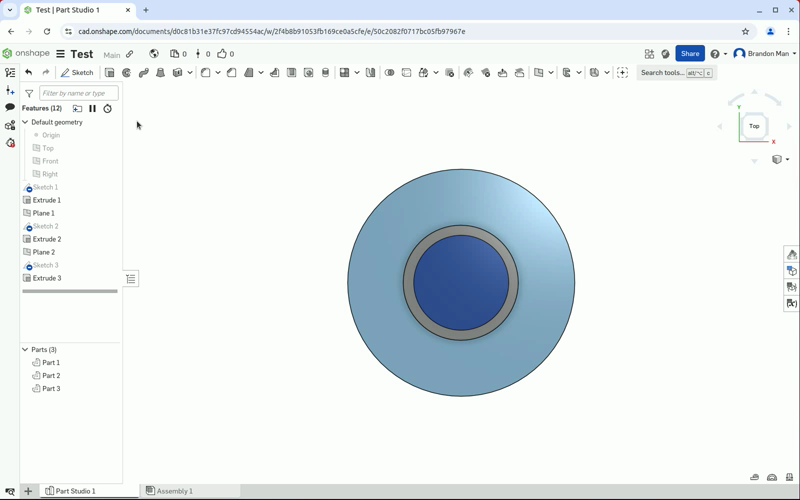
key(shift+h)
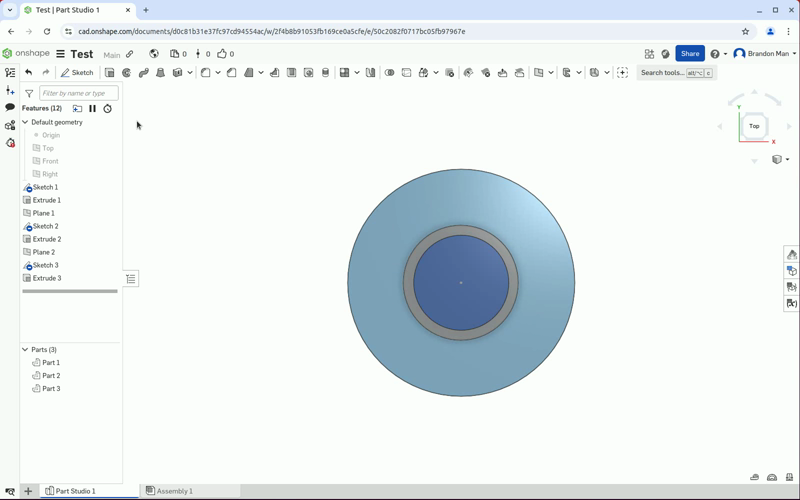
key(shift+7)
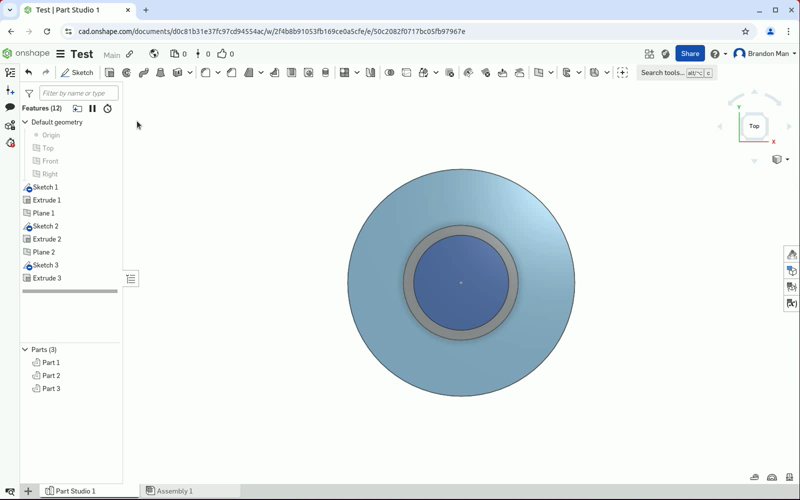
key(up, 3)
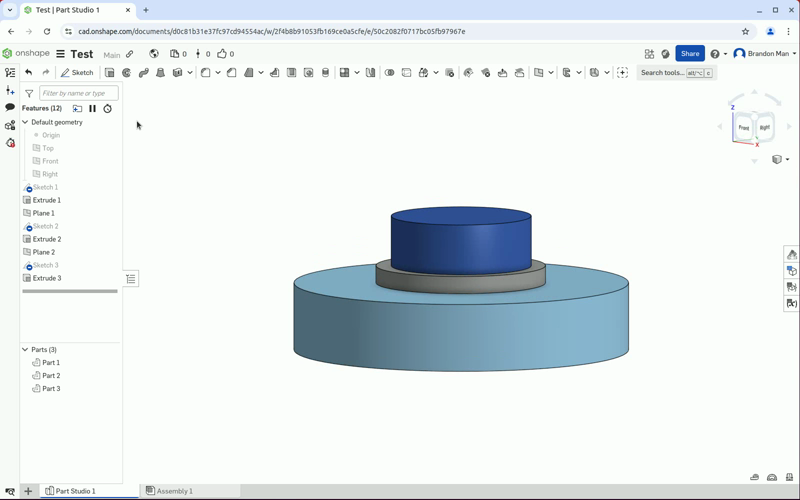
key(left, 3)
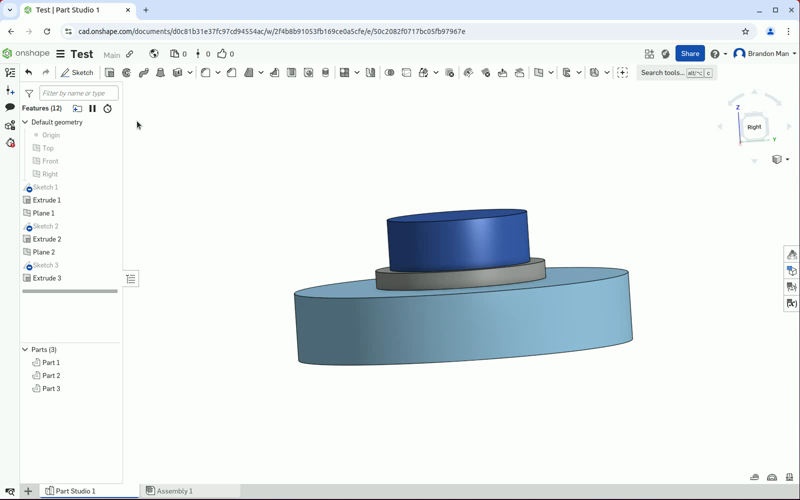
key(right, 3)
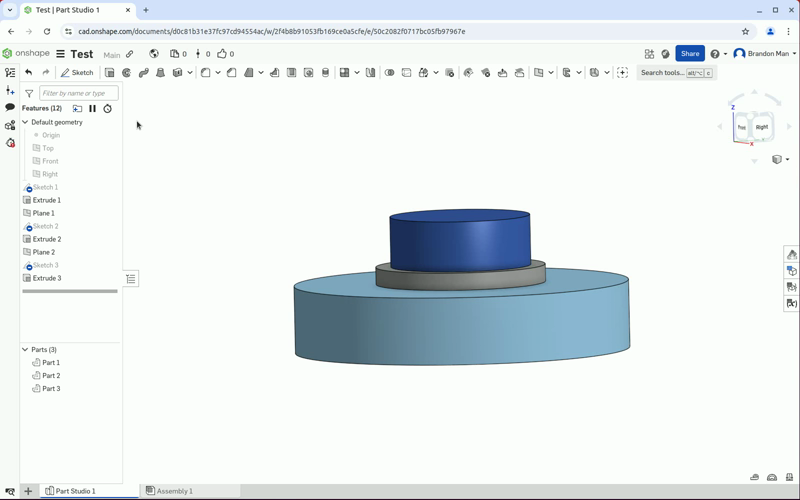
key(down, 3)
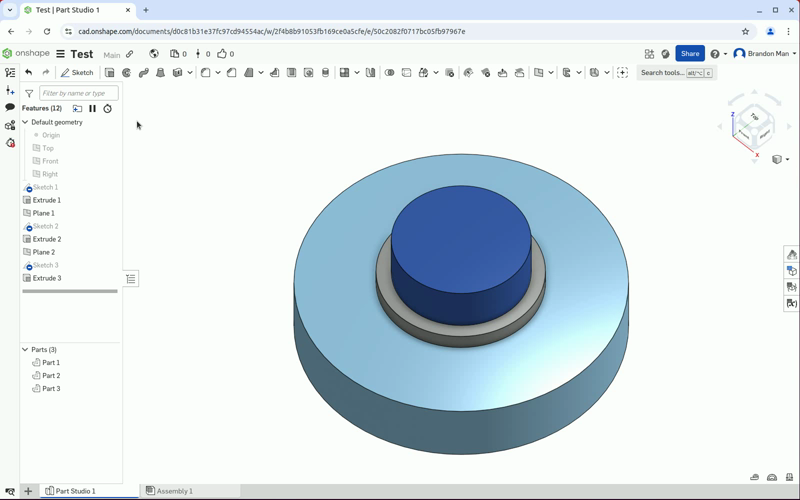
mouse_move(73, 189)
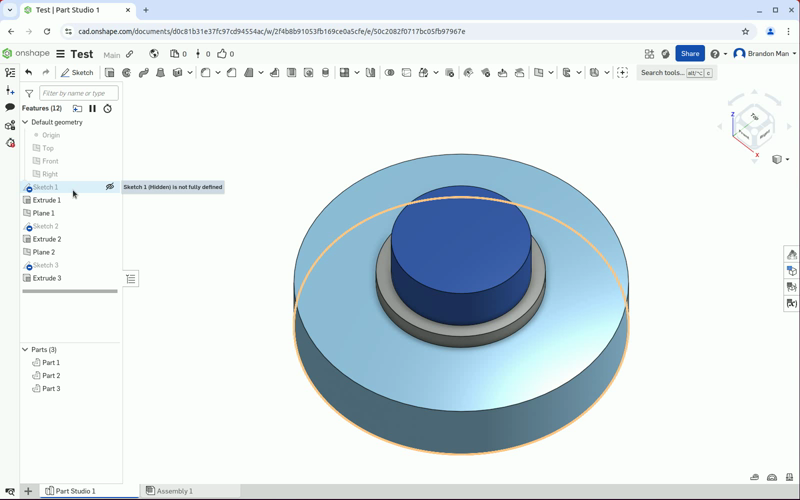
click(73, 189)